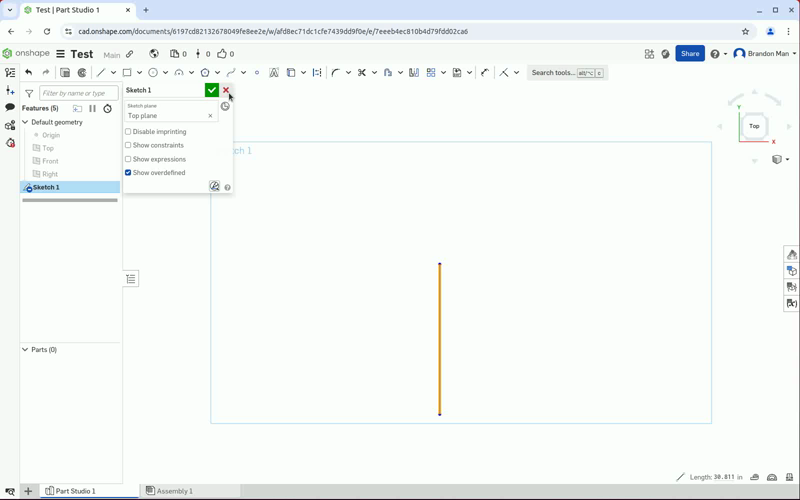
key(shift+h)
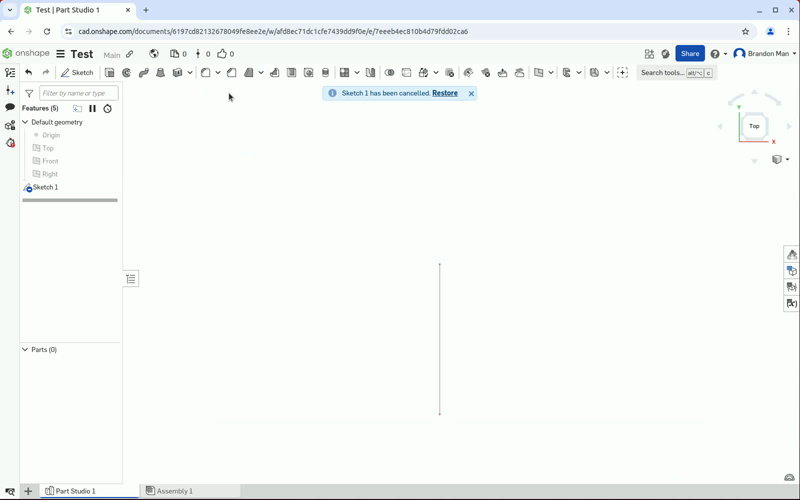
key(shift+s)
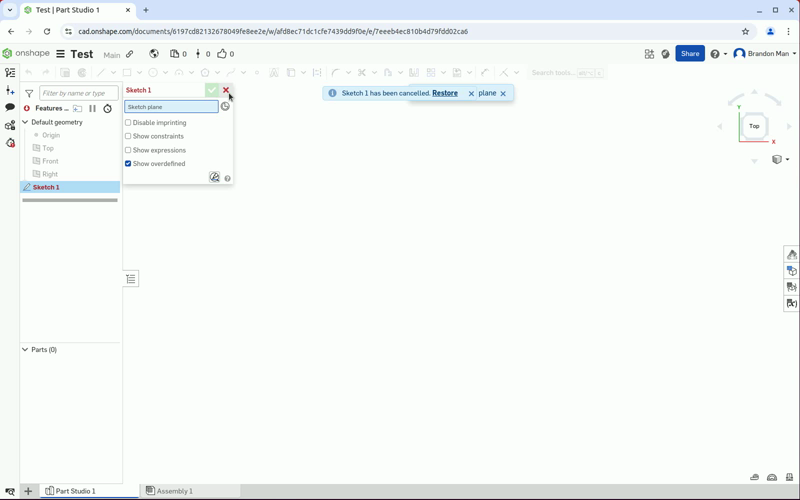
mouse_move(73, 150)
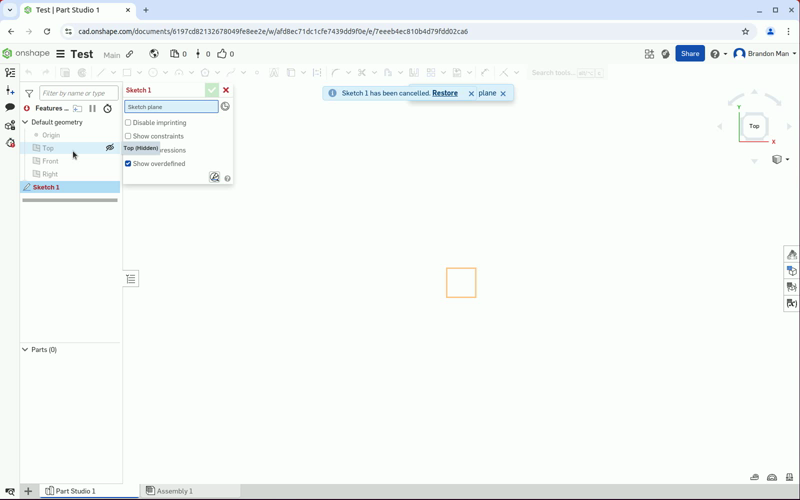
click(73, 150)
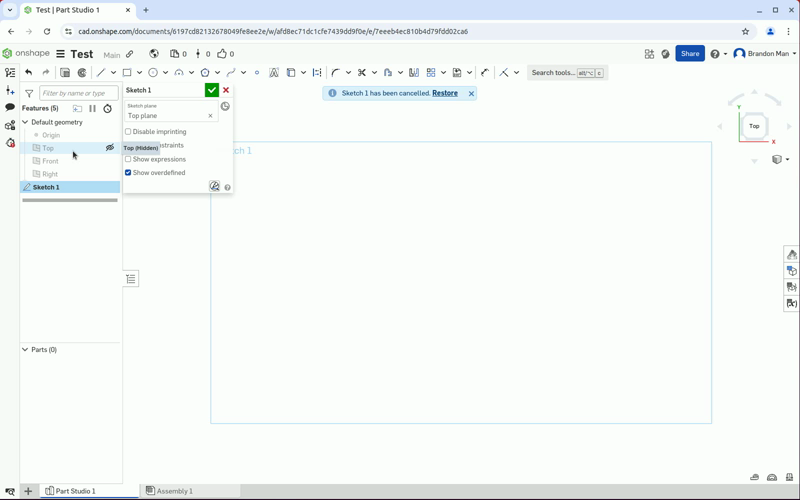
mouse_move(73, 352)
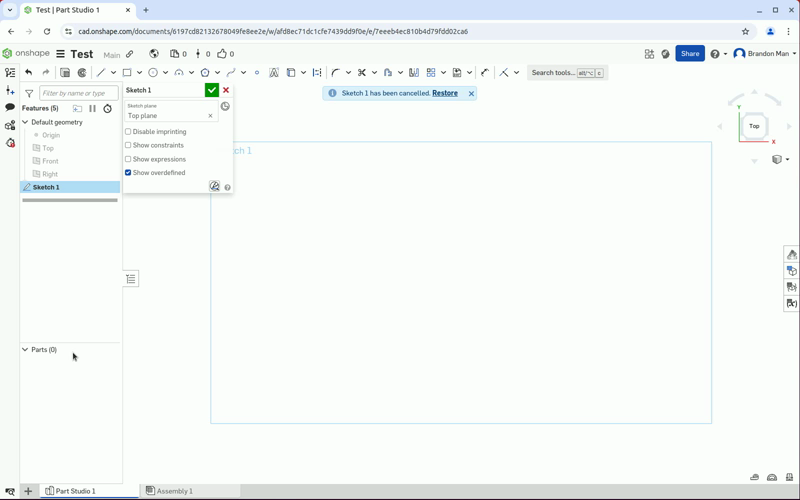
key(y)
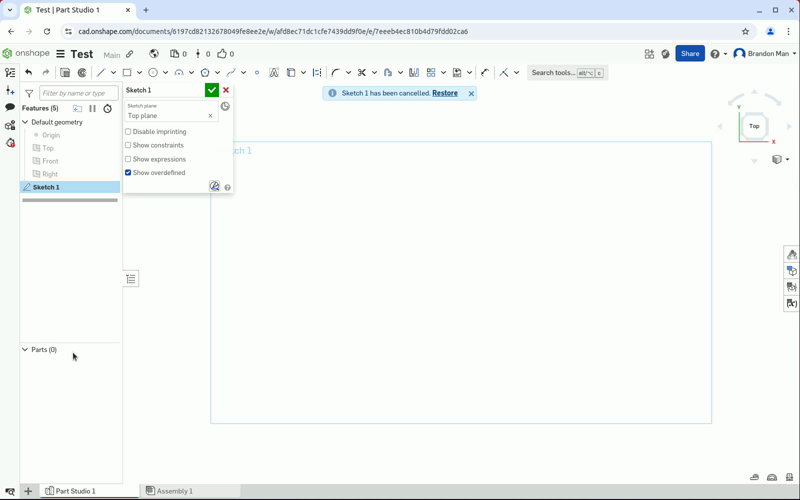
key(a)
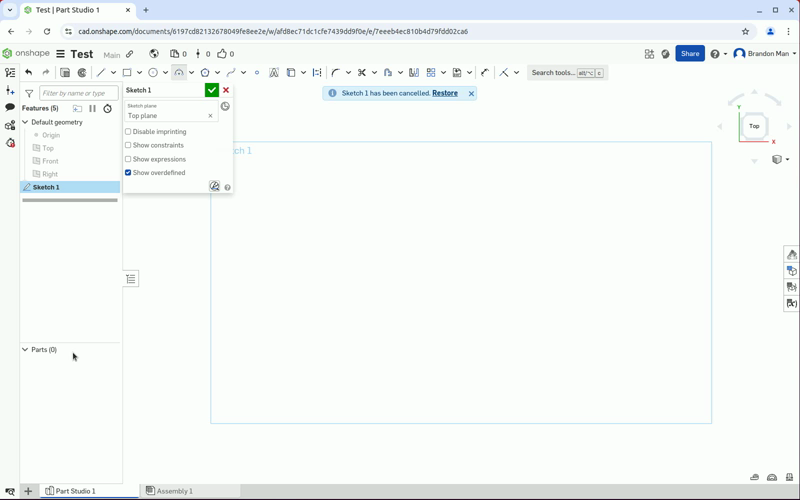
key_down(shift)
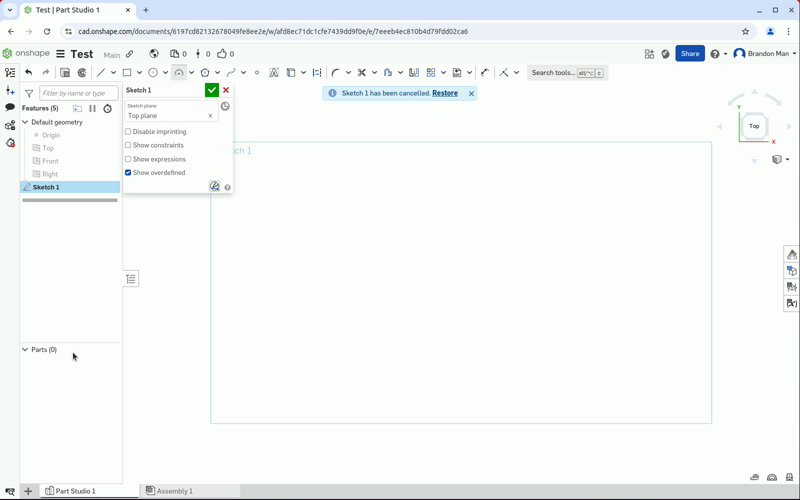
mouse_move(425, 238)
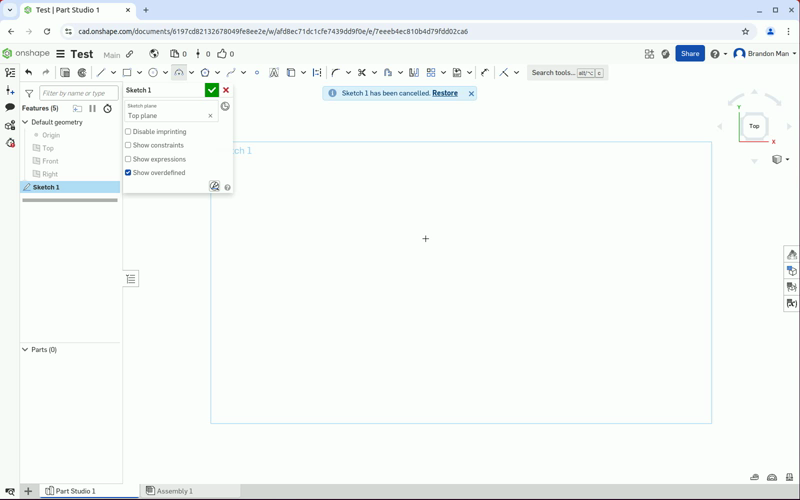
click(425, 238)
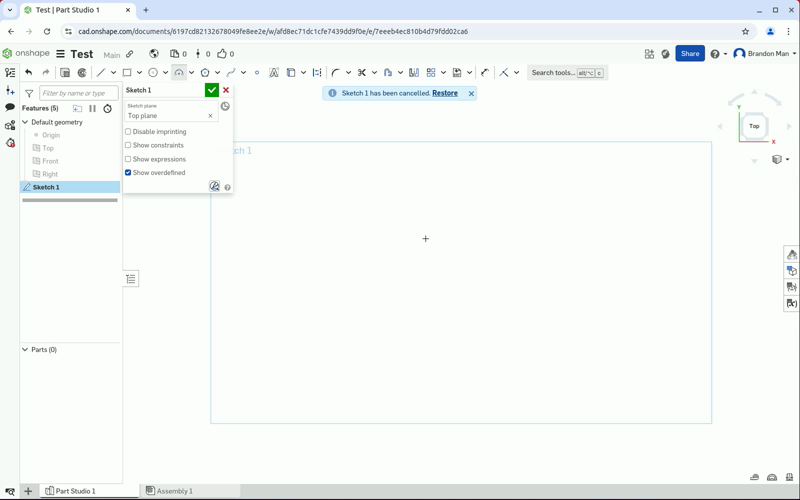
key_up(shift)
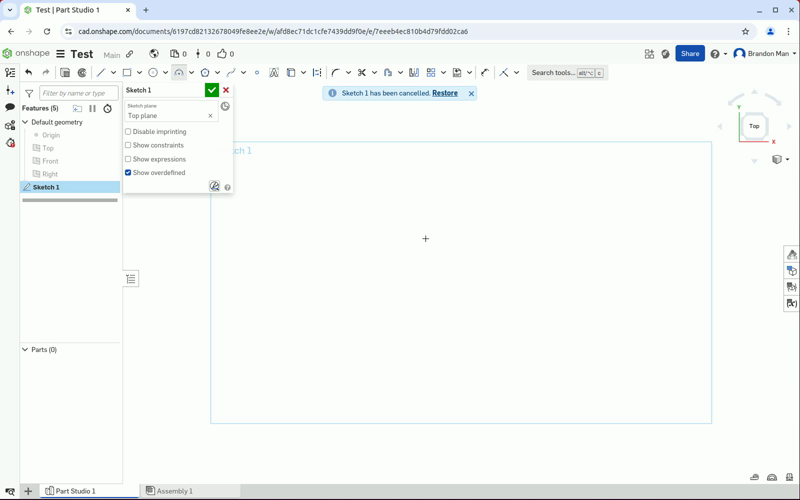
key_down(shift)
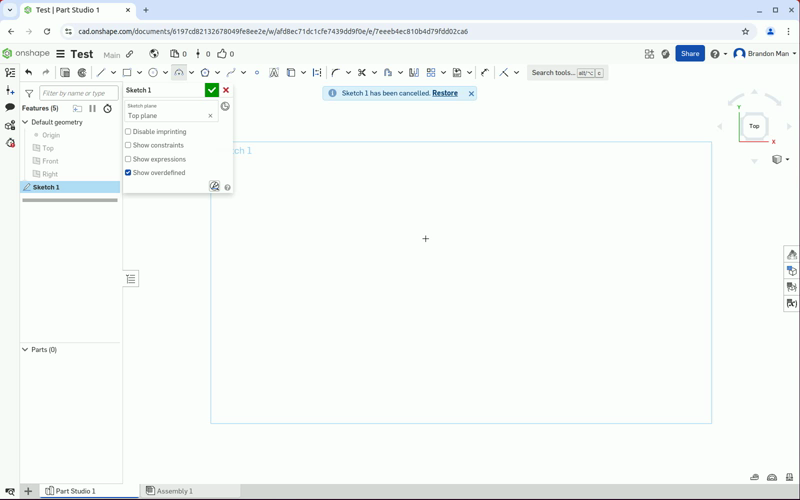
mouse_move(498, 238)
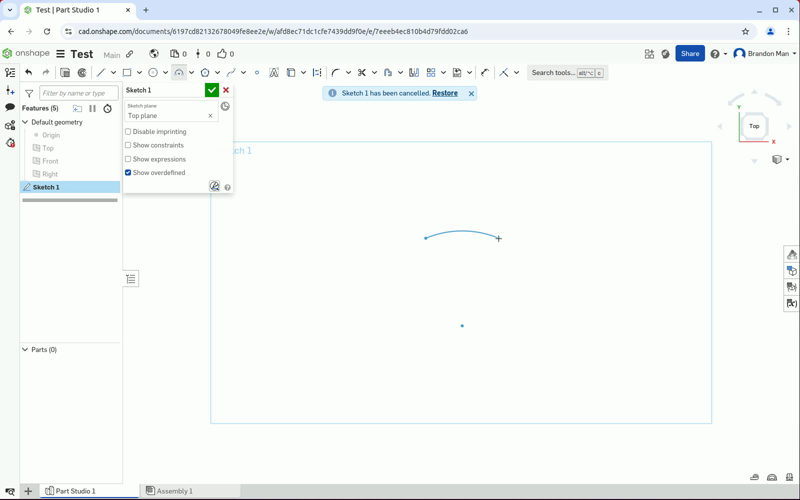
click(498, 238)
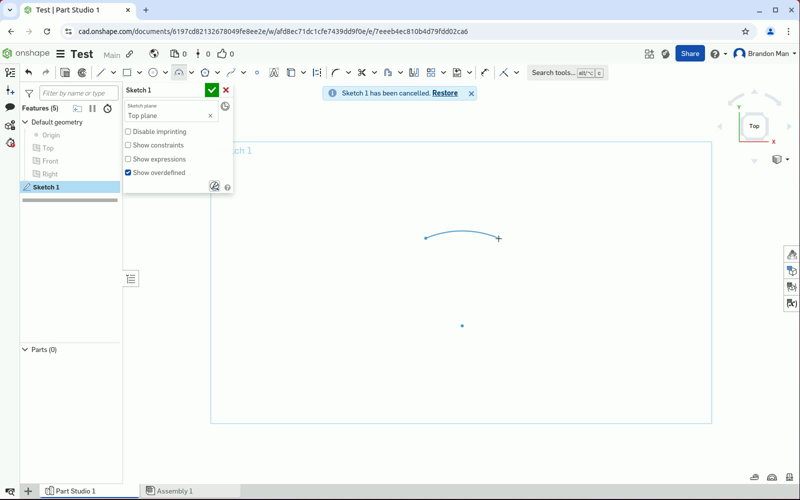
mouse_move(462, 274)
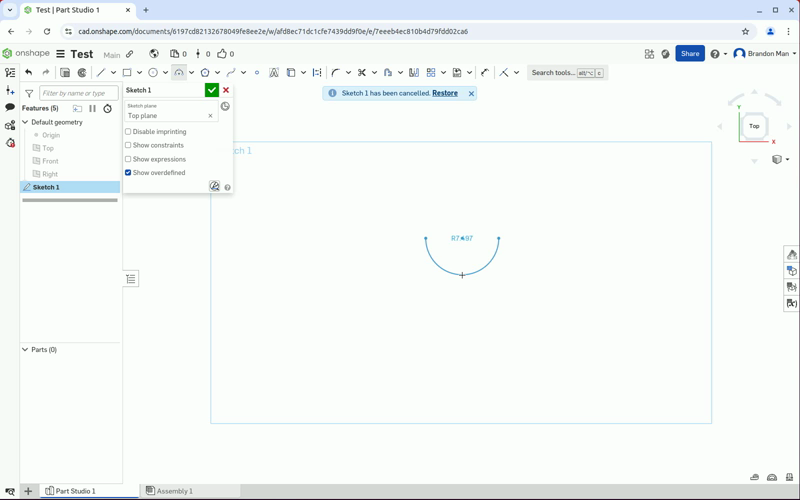
click(462, 274)
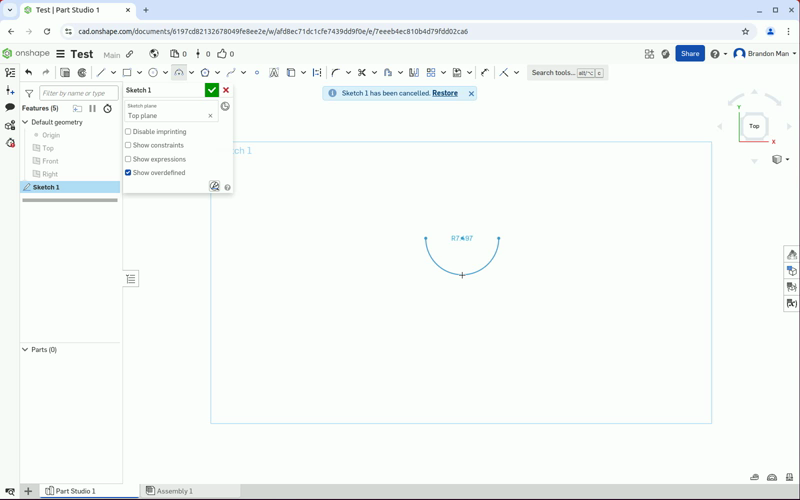
key_up(shift)
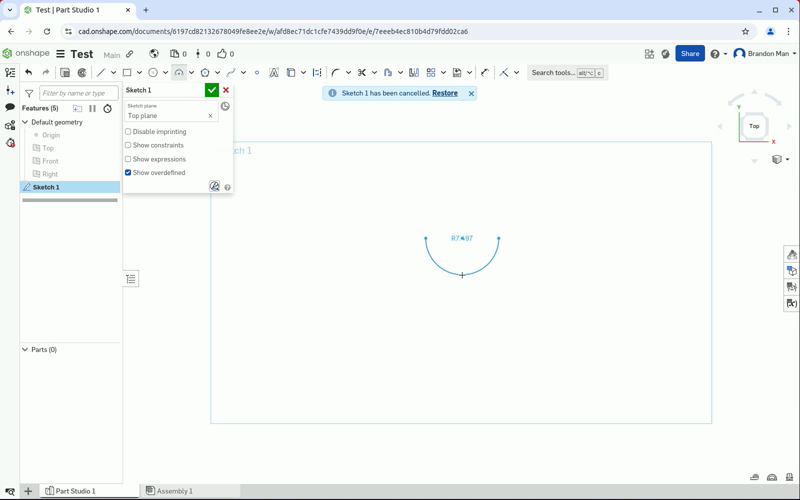
key(esc)
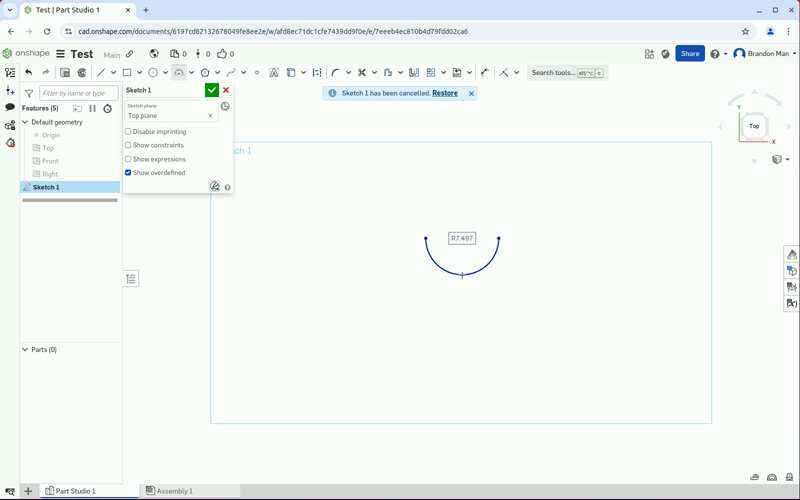
key(l)
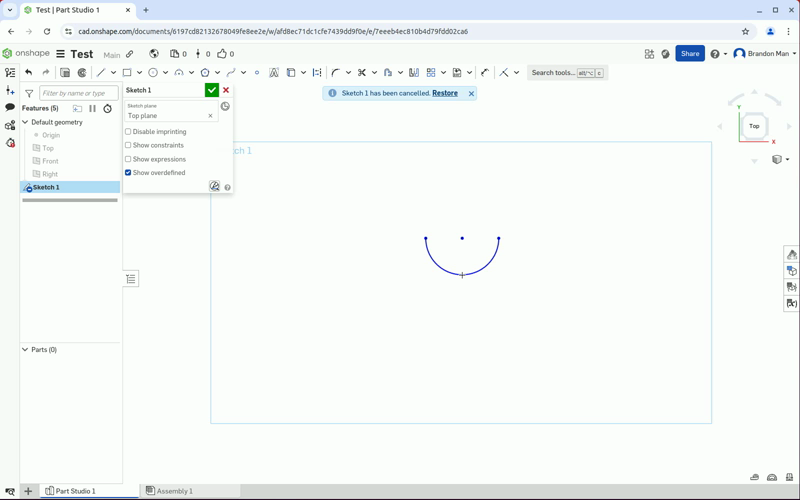
mouse_move(498, 238)
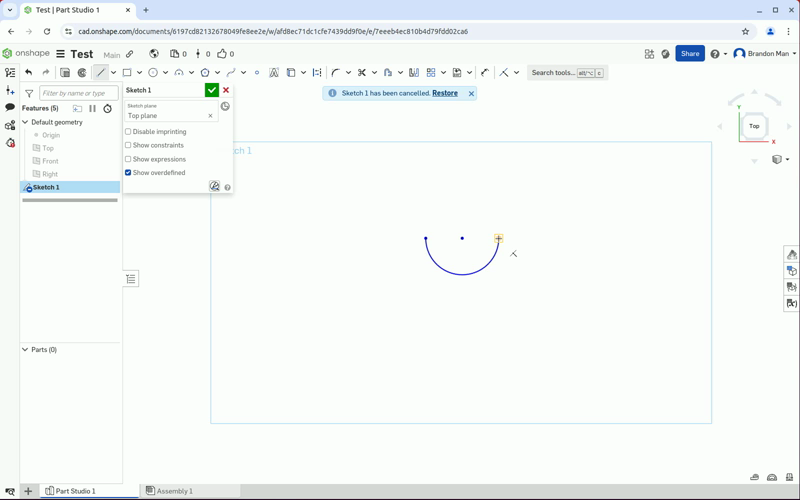
click(498, 238)
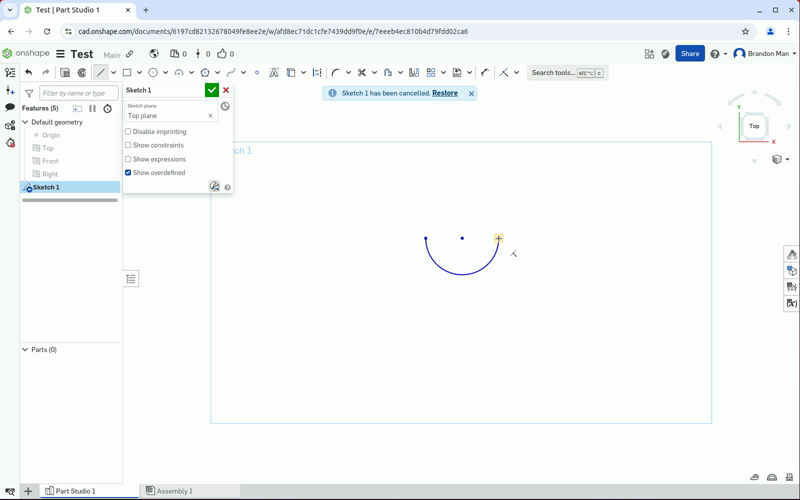
key_down(shift)
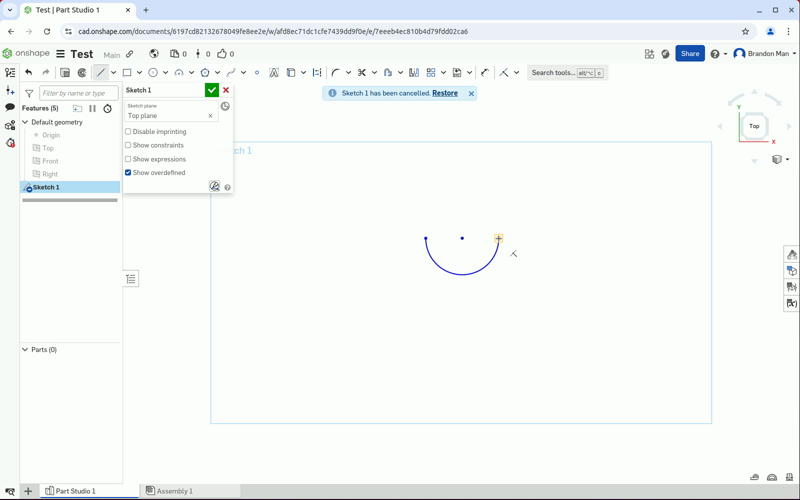
mouse_move(425, 238)
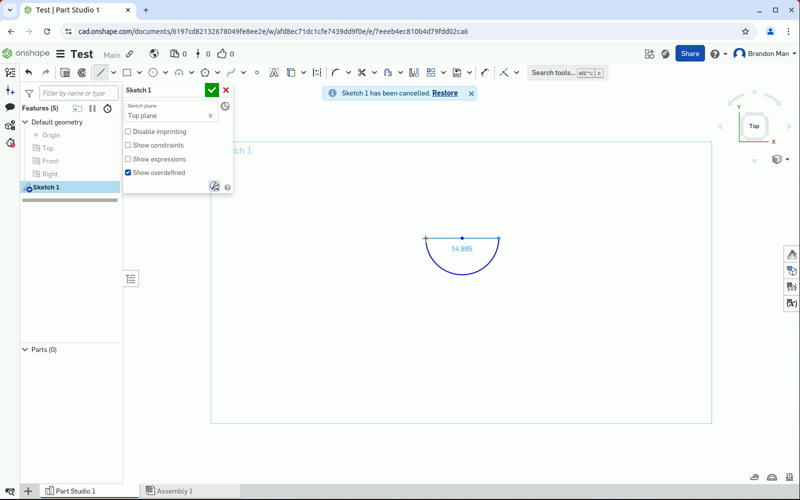
key_up(shift)
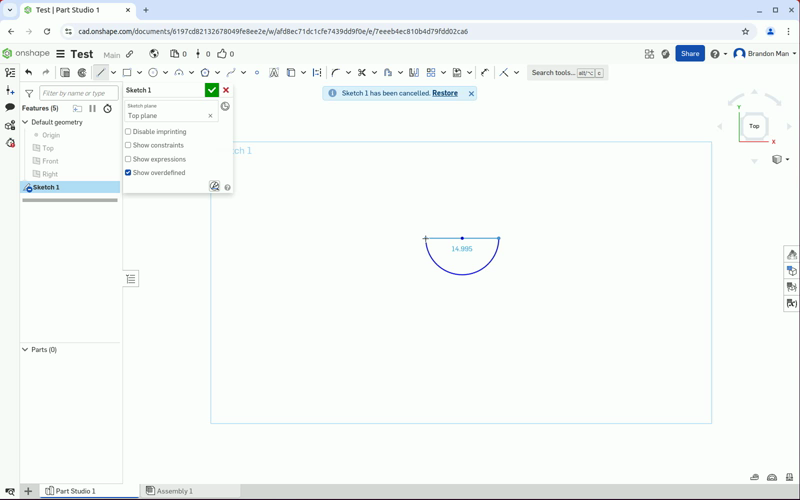
click(425, 238)
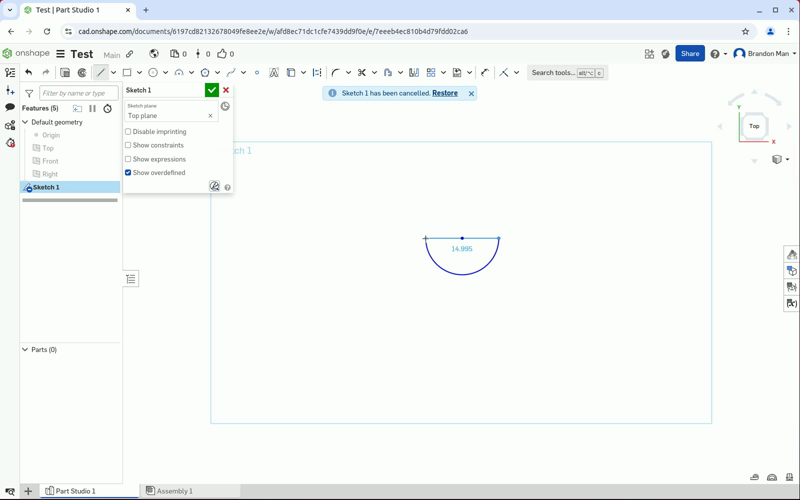
key(esc)
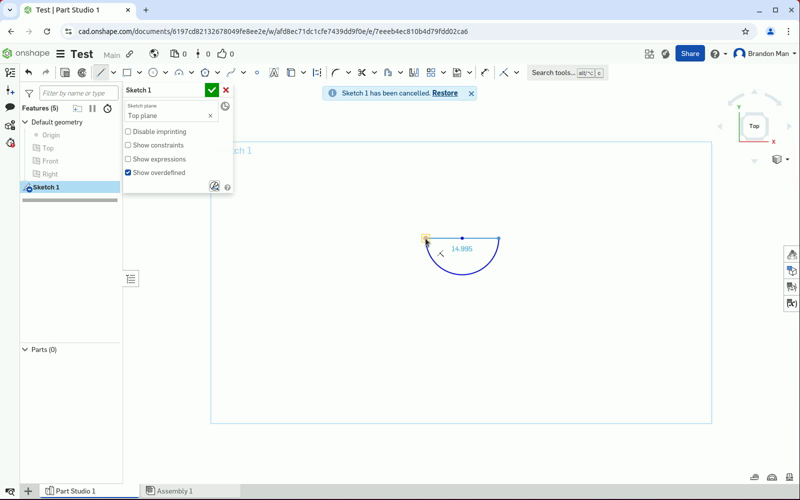
mouse_move(463, 253)
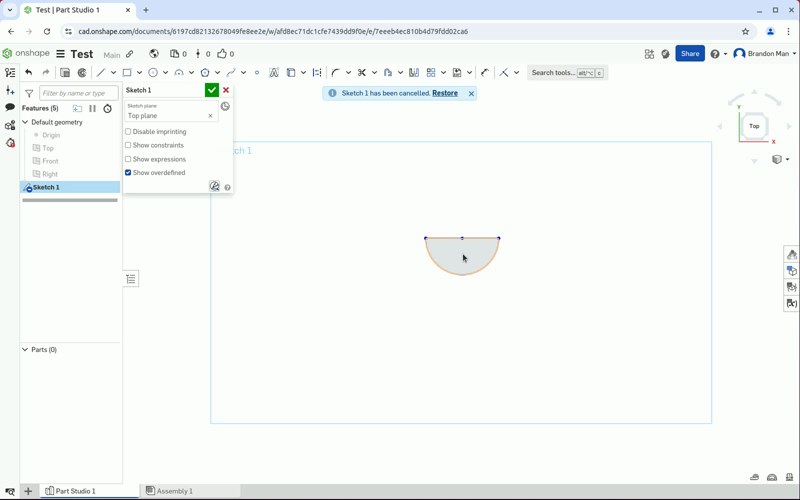
scroll(6)
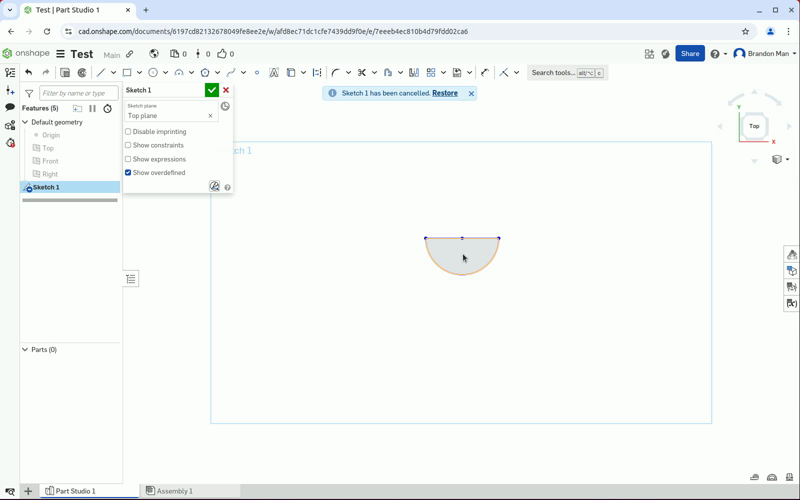
scroll(6)
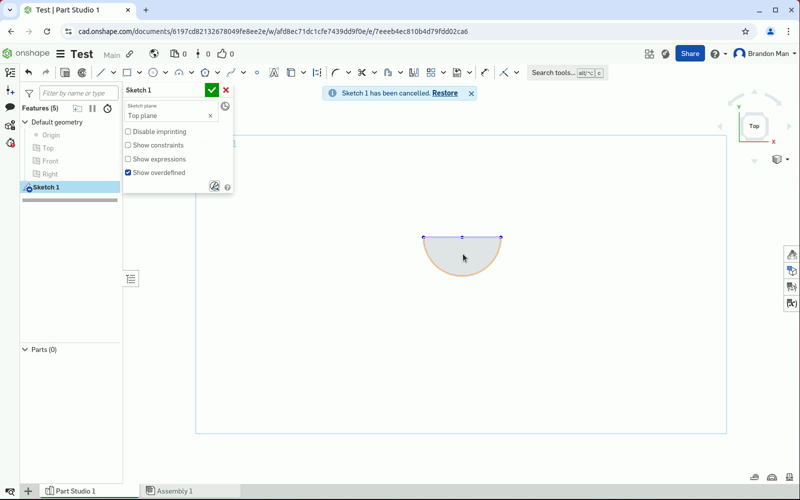
scroll(6)
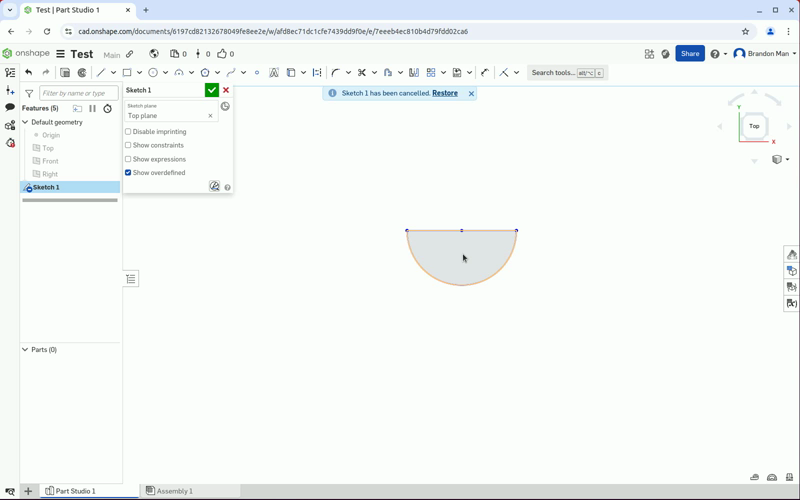
scroll(6)
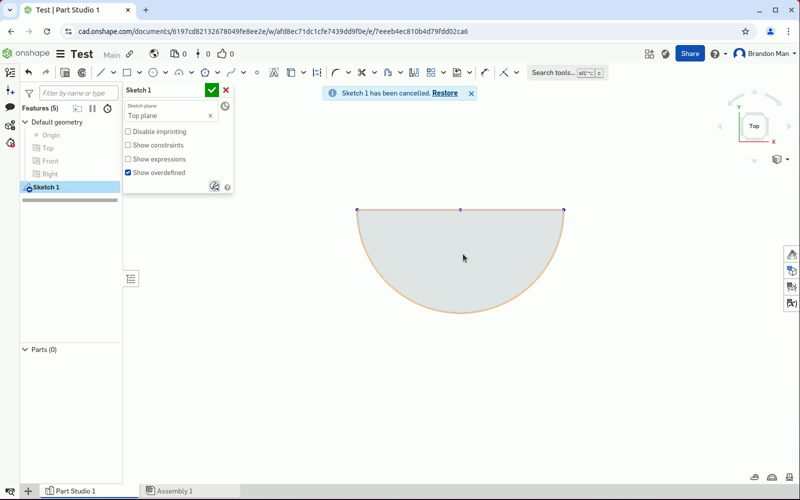
scroll(6)
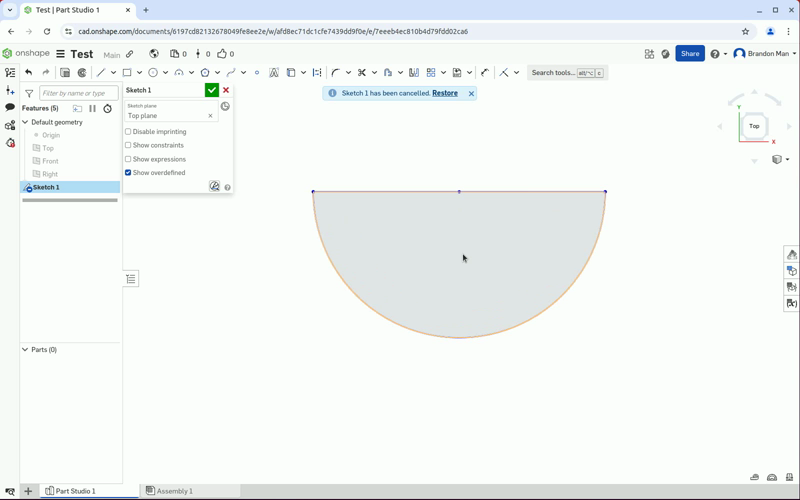
scroll(6)
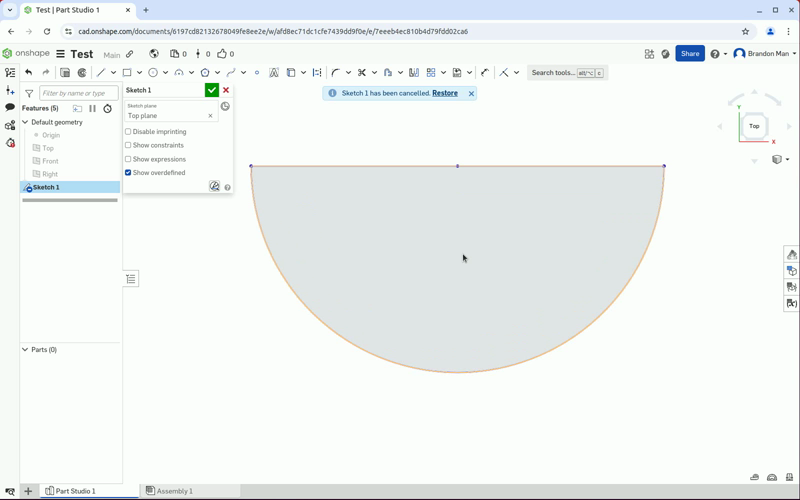
scroll(6)
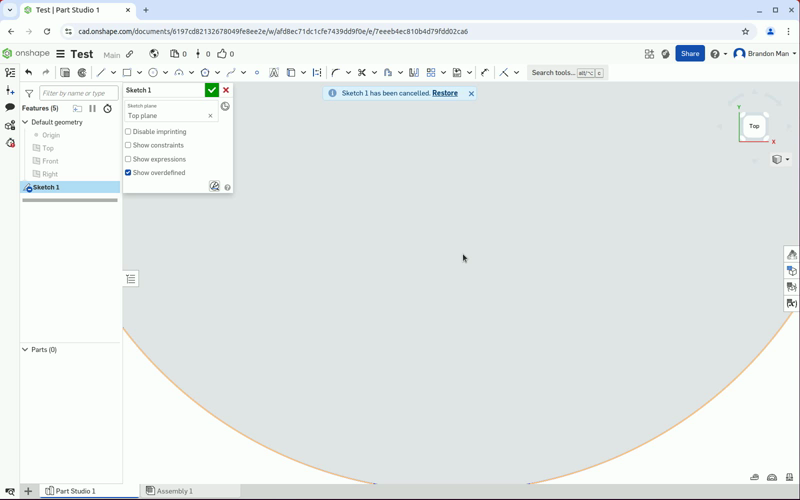
click(463, 253)
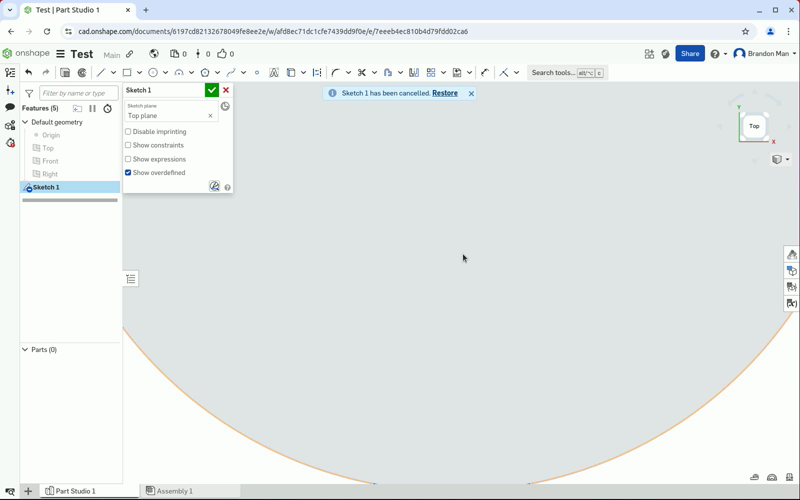
scroll(-6)
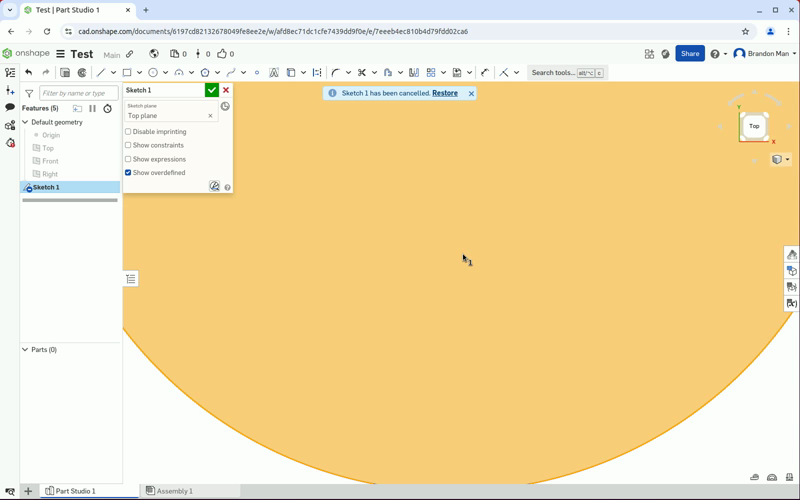
scroll(-6)
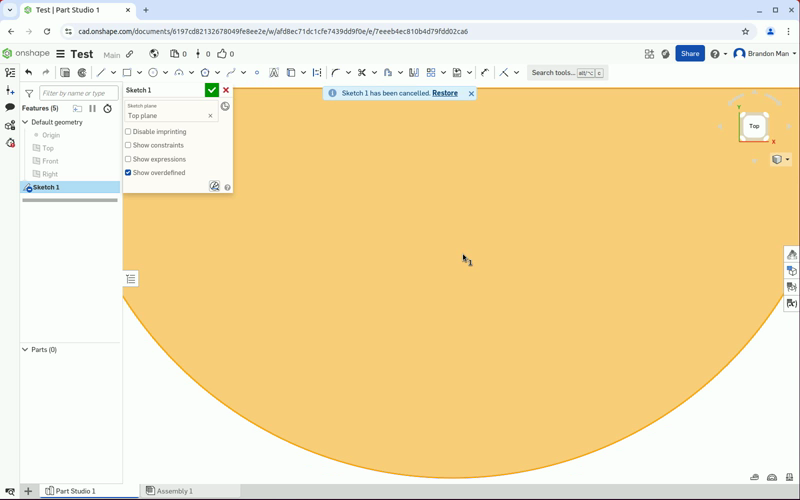
scroll(-6)
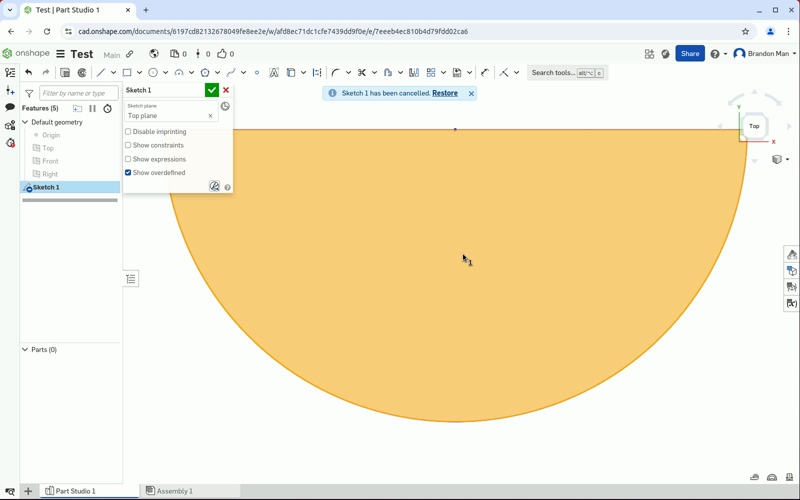
scroll(-6)
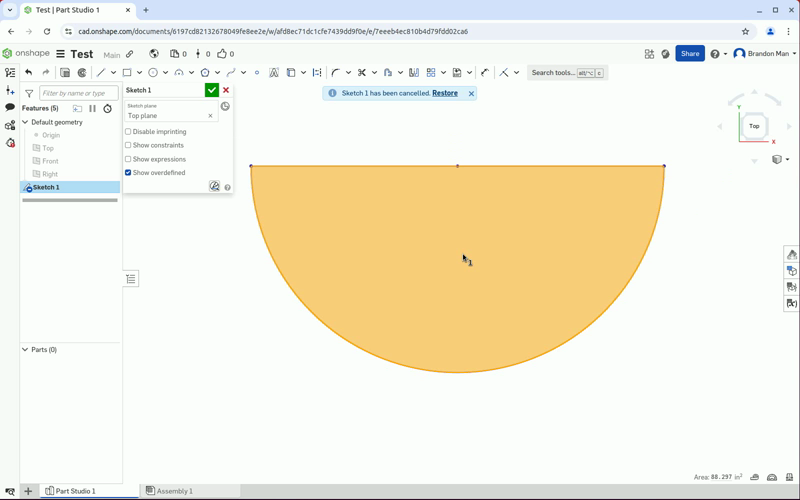
scroll(-6)
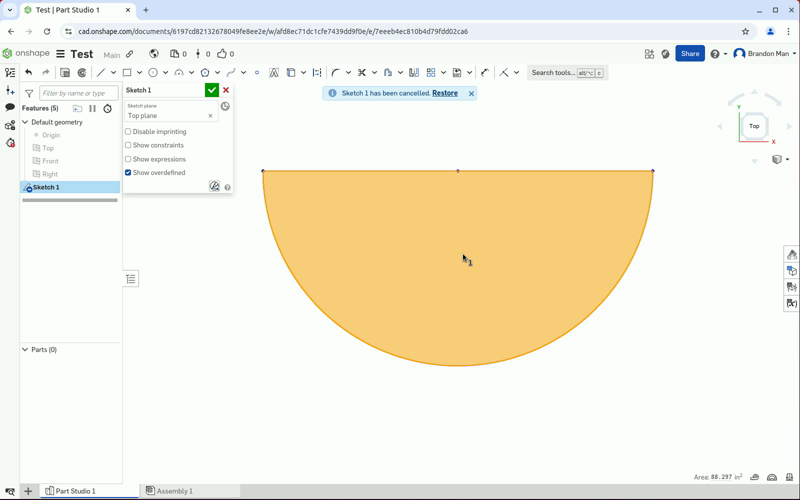
scroll(-6)
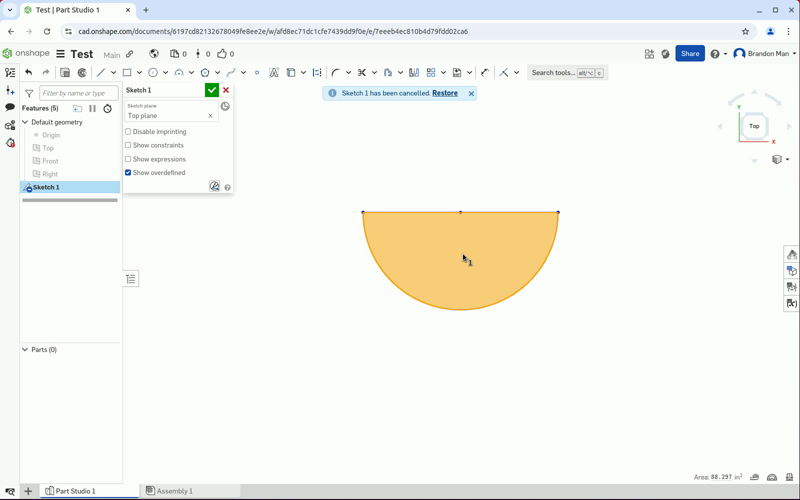
scroll(-6)
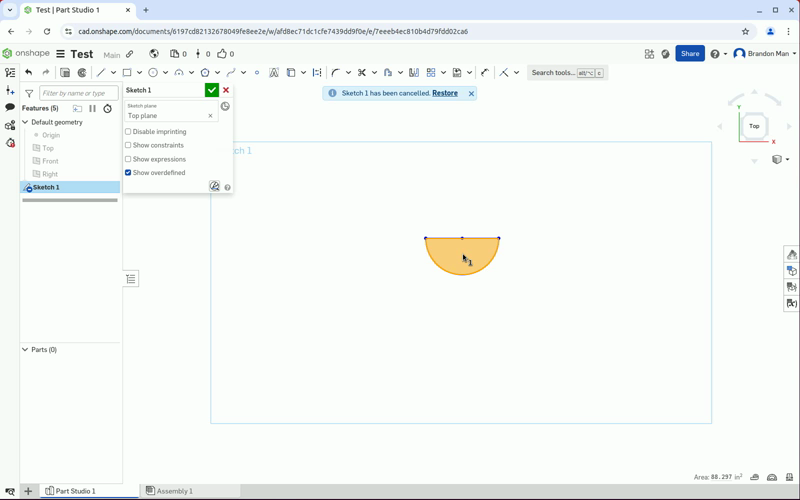
mouse_move(73, 352)
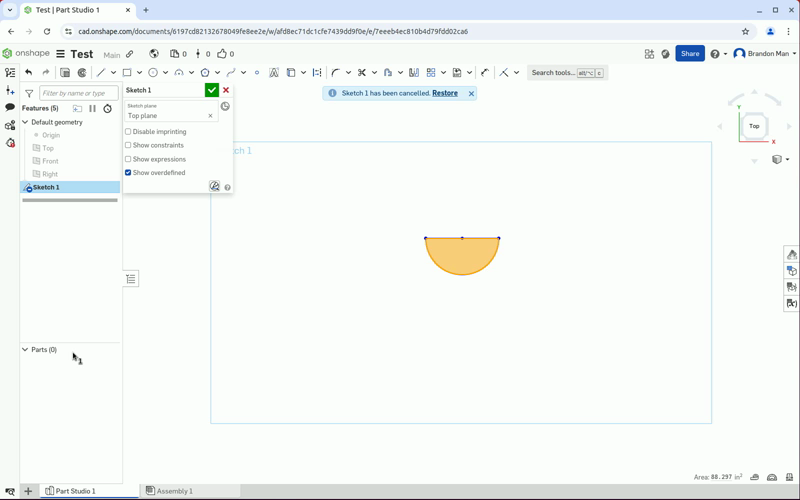
key(shift+y)
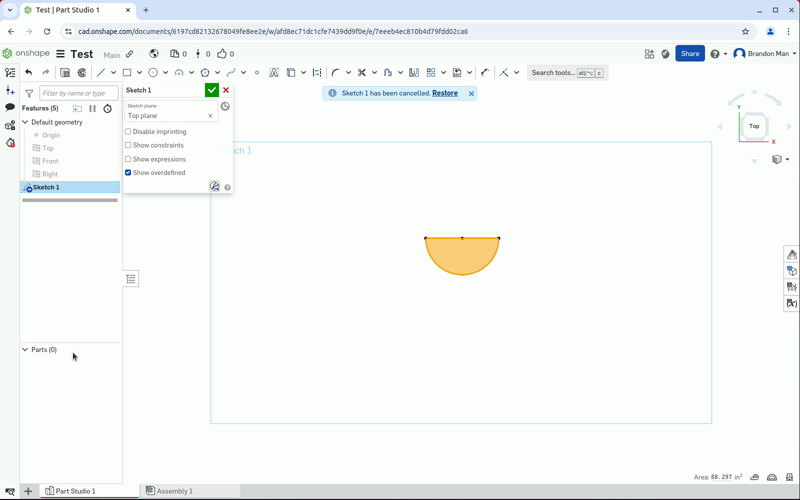
key(shift+e)
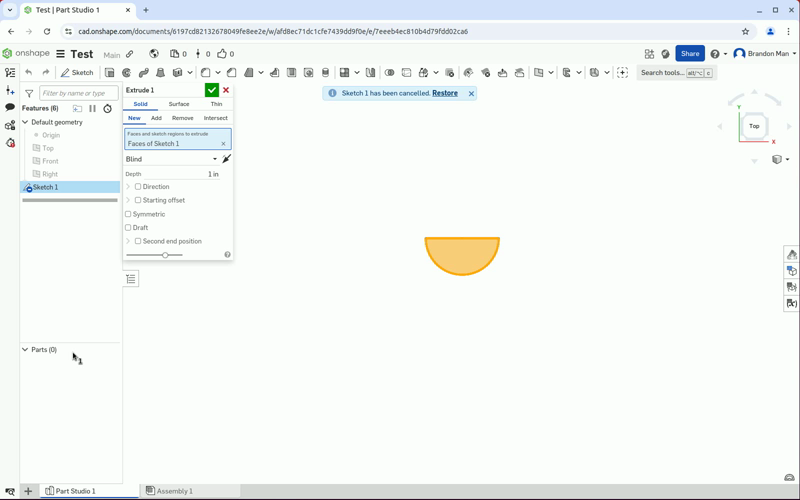
mouse_move(143, 106)
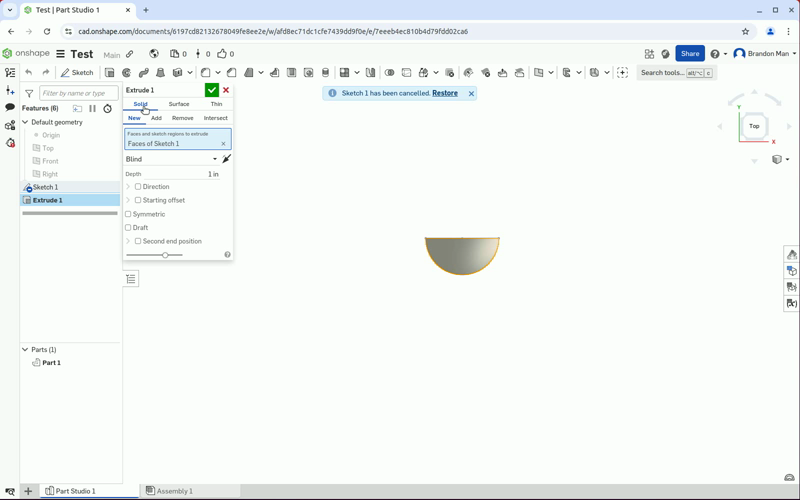
click(143, 106)
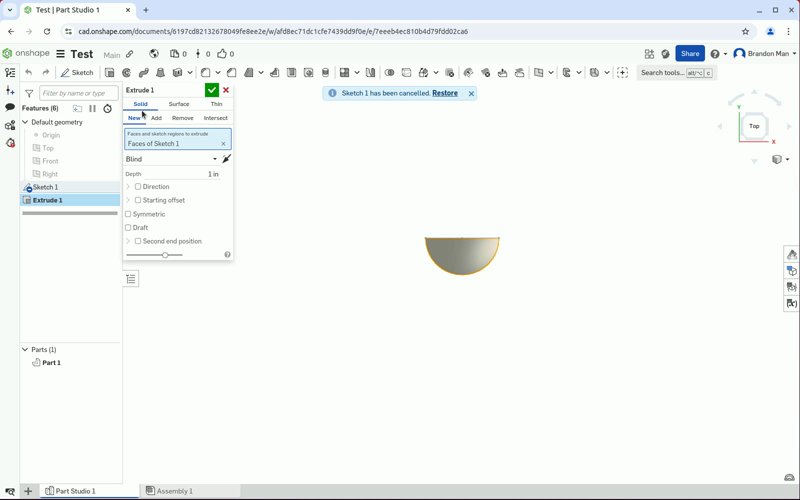
mouse_move(137, 120)
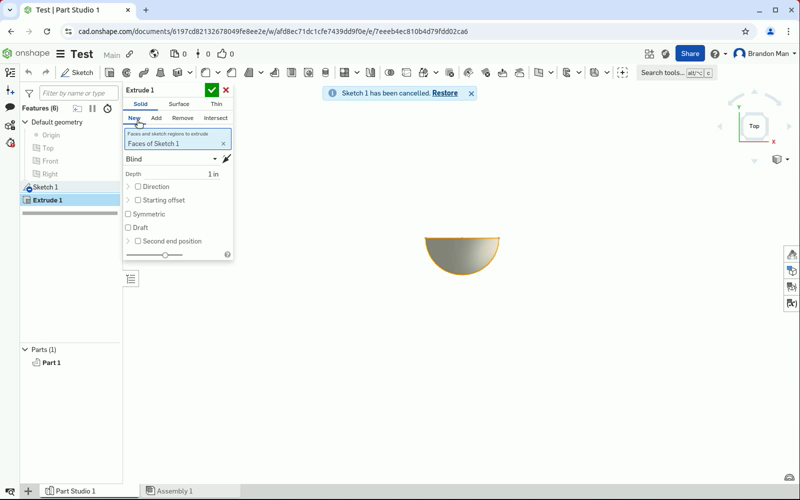
click(137, 120)
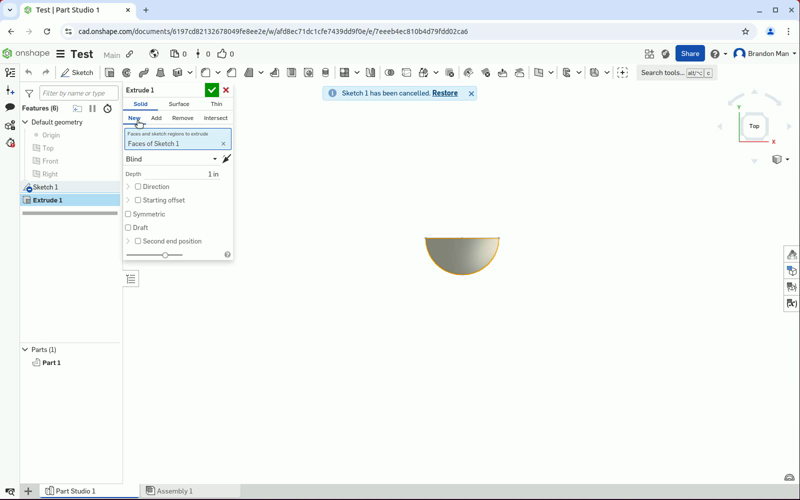
key(tab, 4)
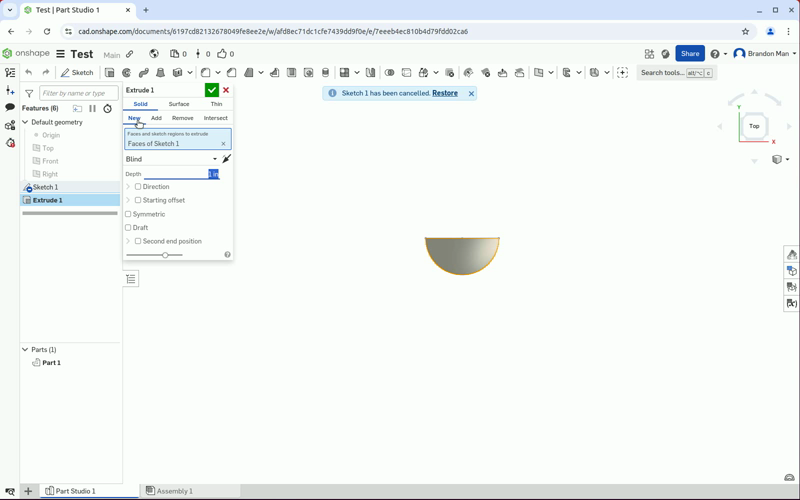
text(4.333)
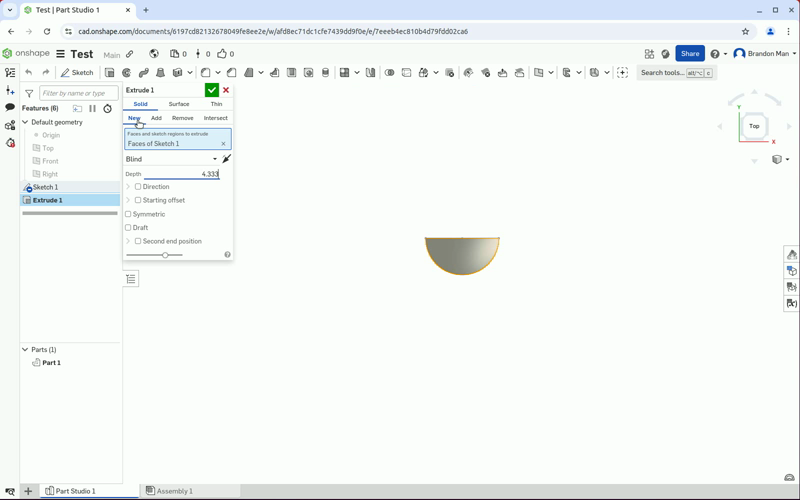
key(enter)
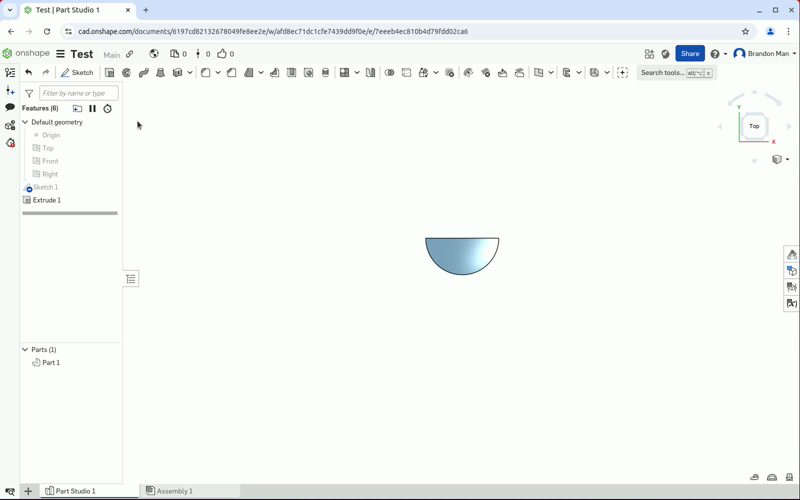
key(shift+h)
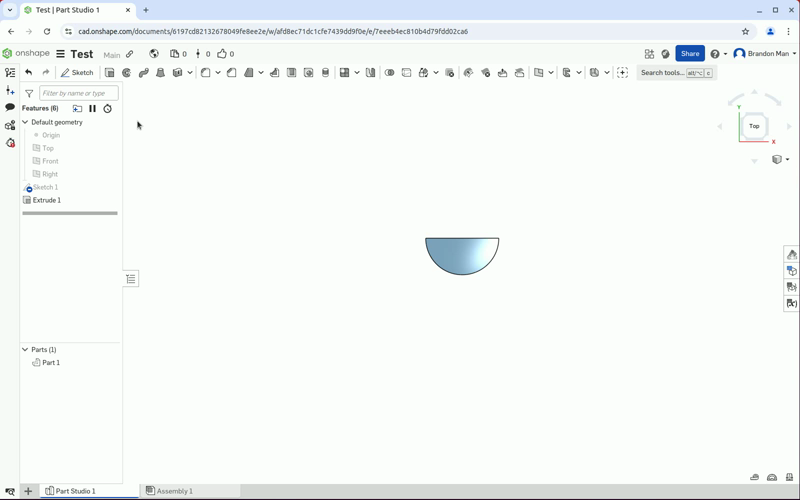
key(shift+h)
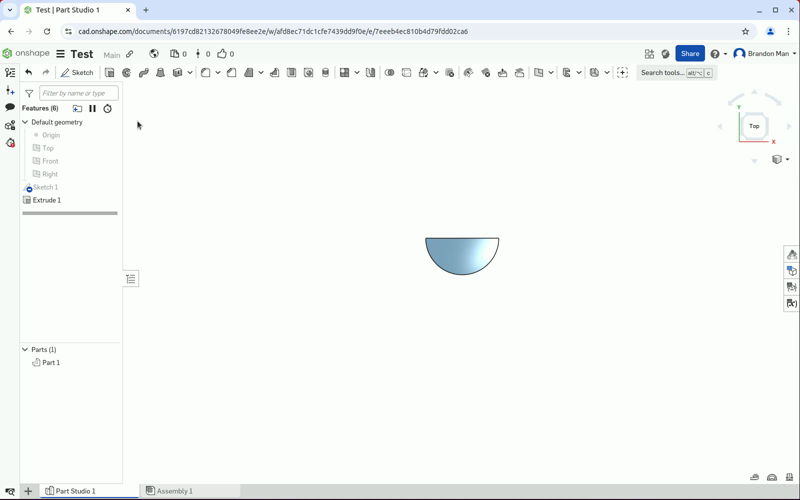
mouse_move(73, 189)
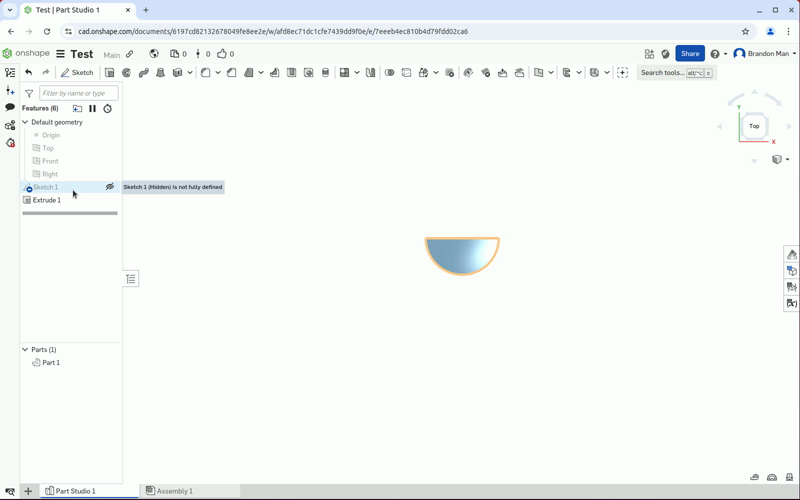
click(73, 189)
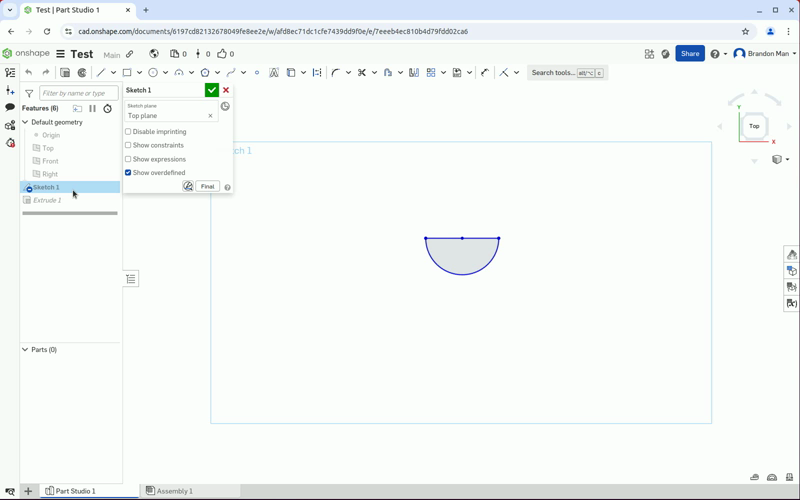
mouse_move(229, 92)
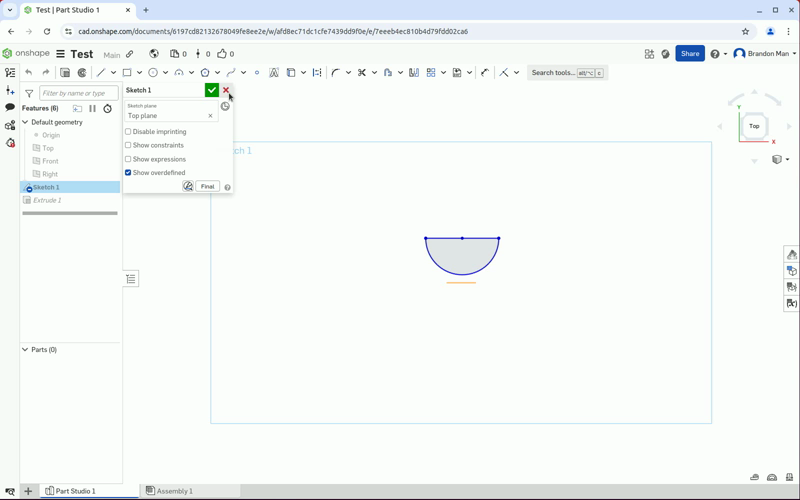
click(229, 92)
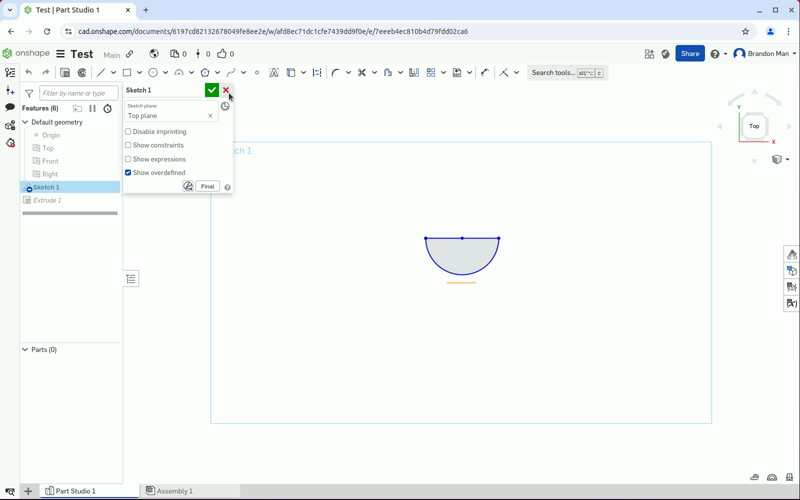
key(shift+s)
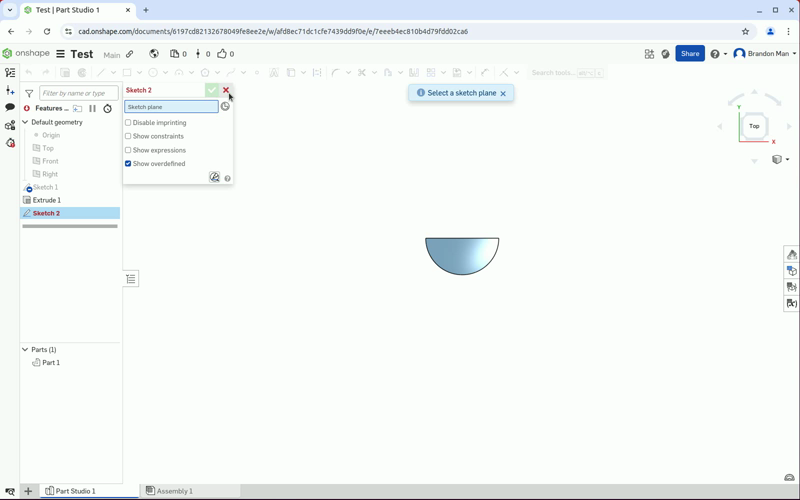
mouse_move(73, 150)
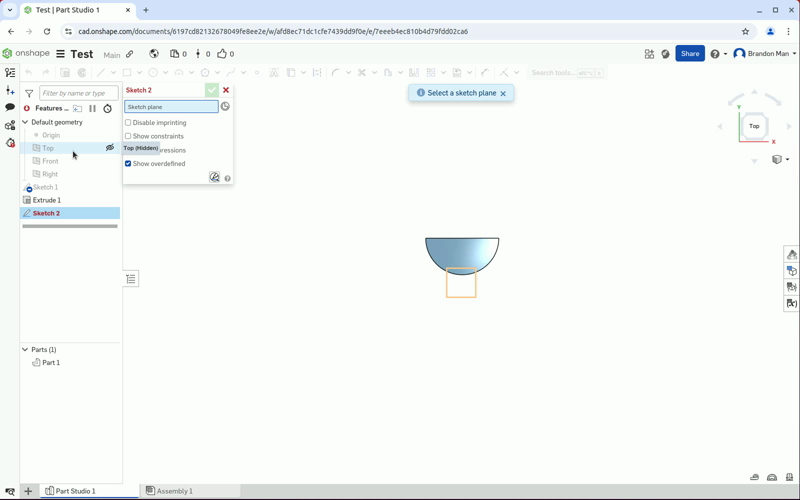
click(73, 150)
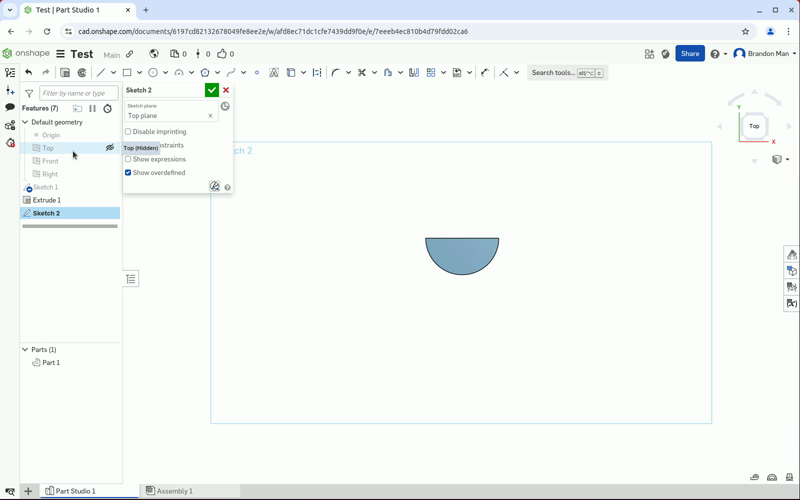
mouse_move(73, 352)
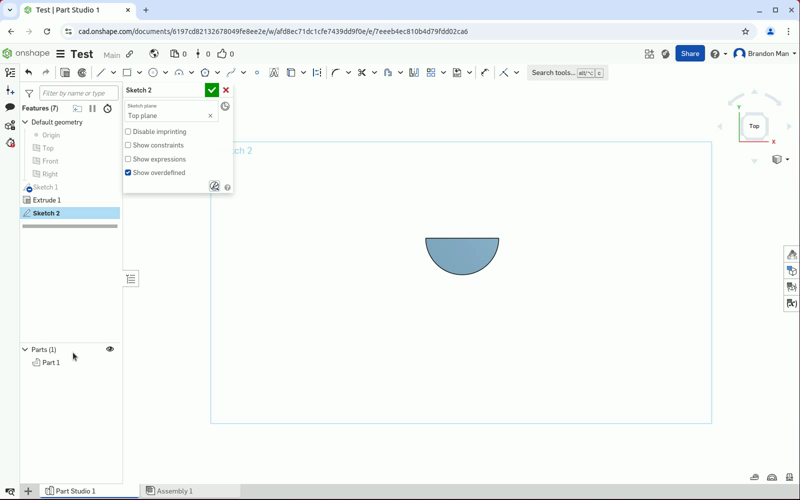
key(y)
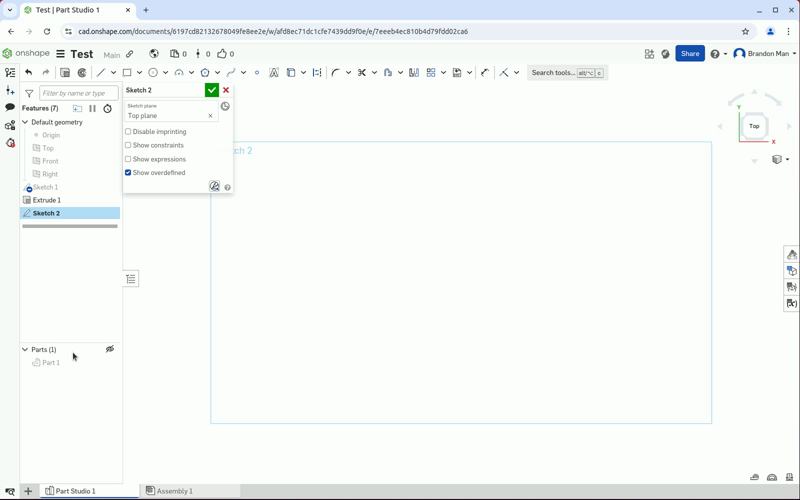
key(a)
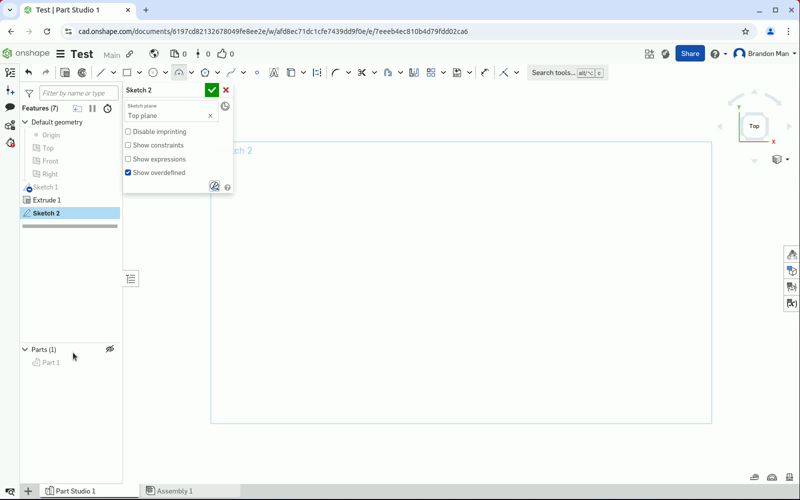
key_down(shift)
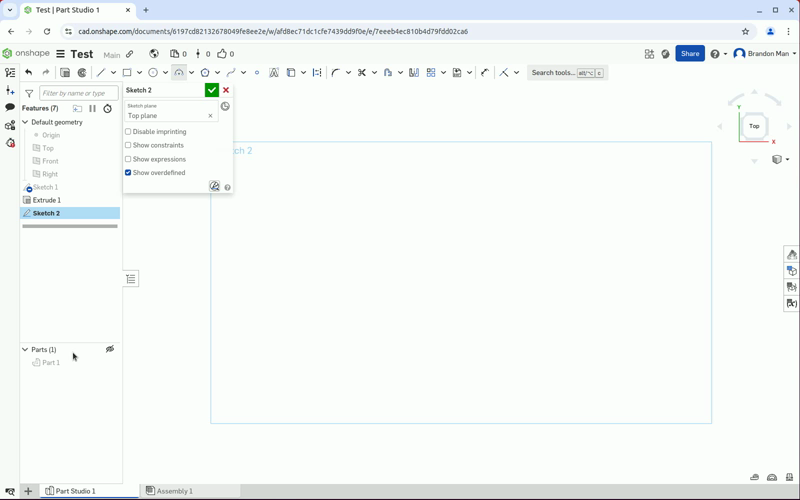
mouse_move(425, 359)
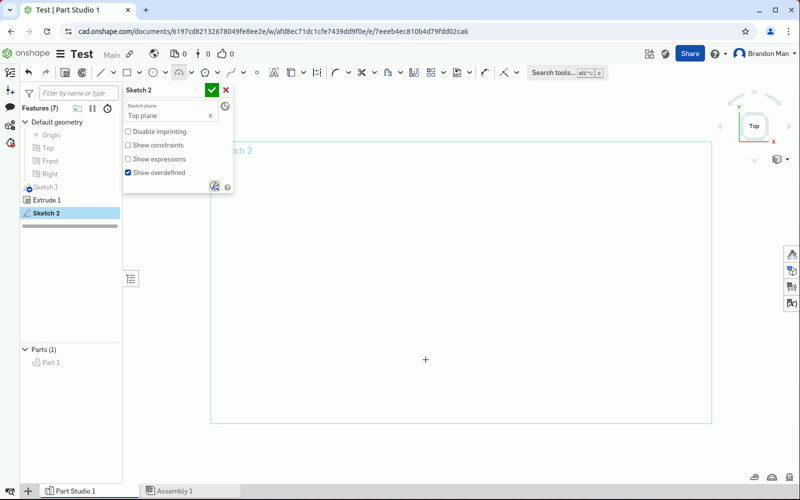
click(425, 359)
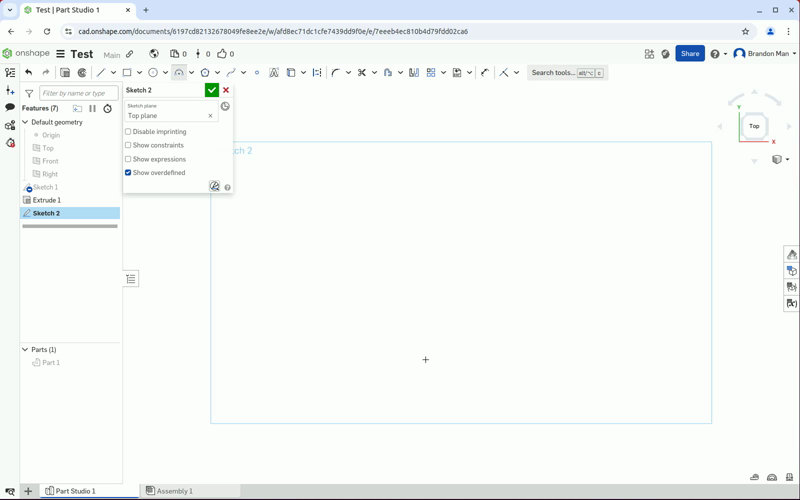
key_up(shift)
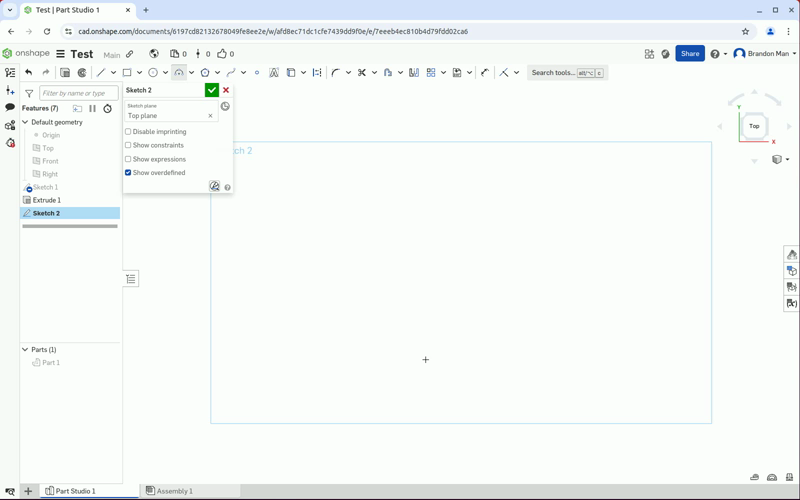
key_down(shift)
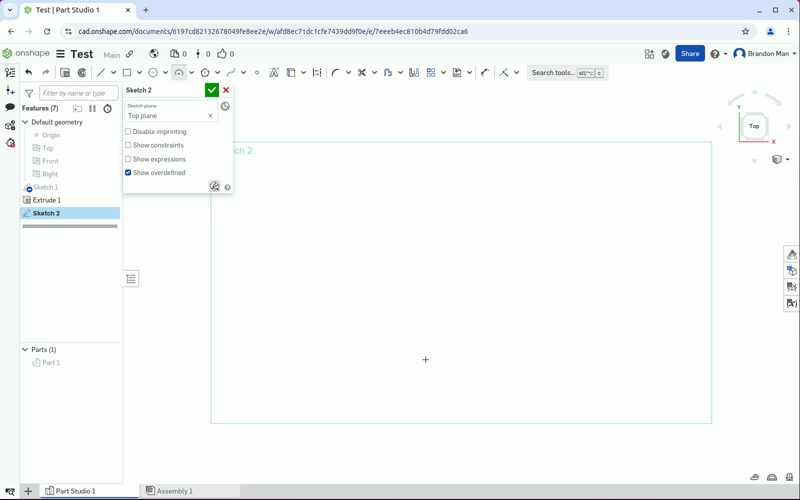
mouse_move(498, 359)
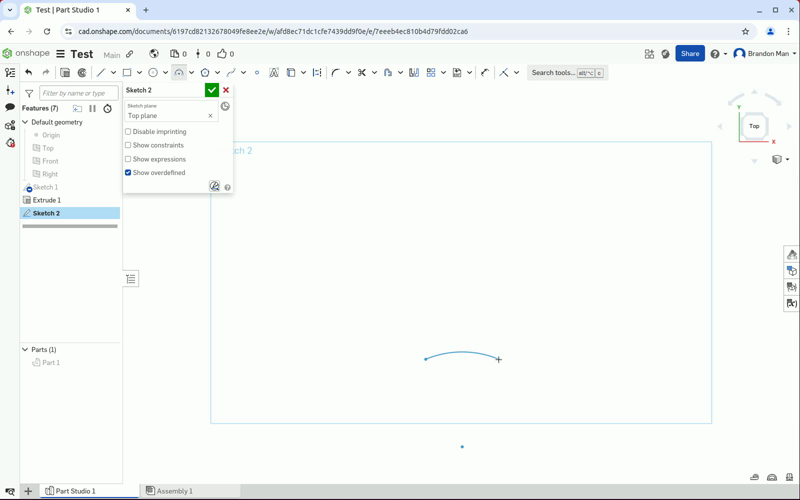
click(498, 359)
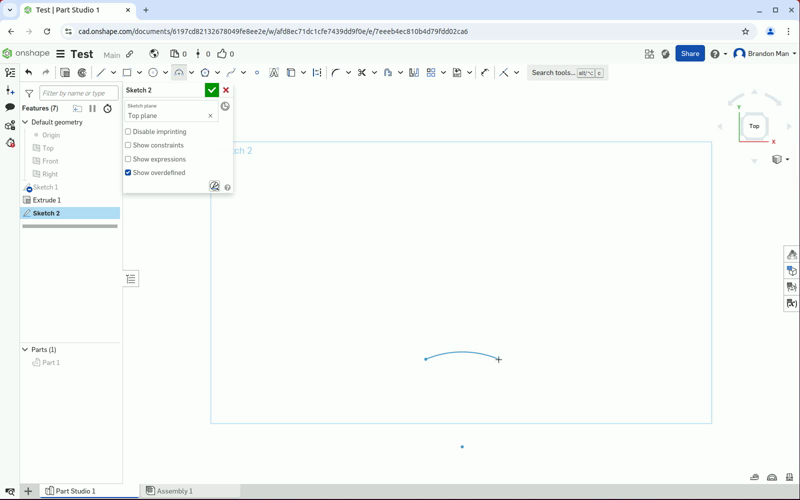
mouse_move(462, 395)
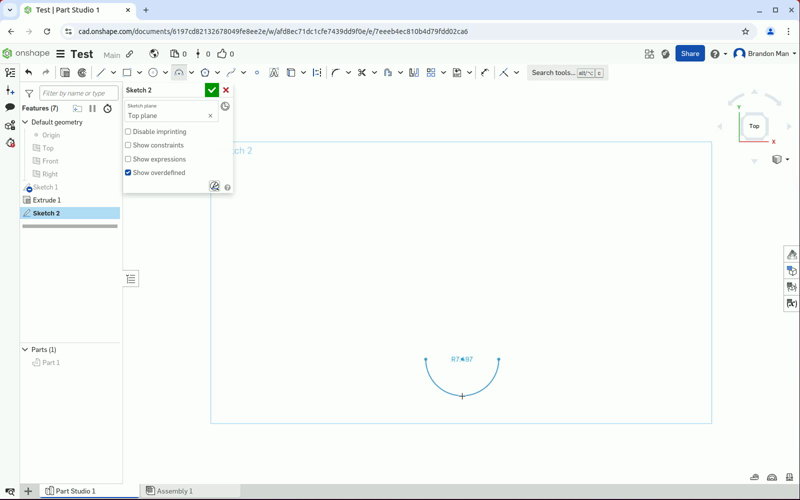
click(462, 395)
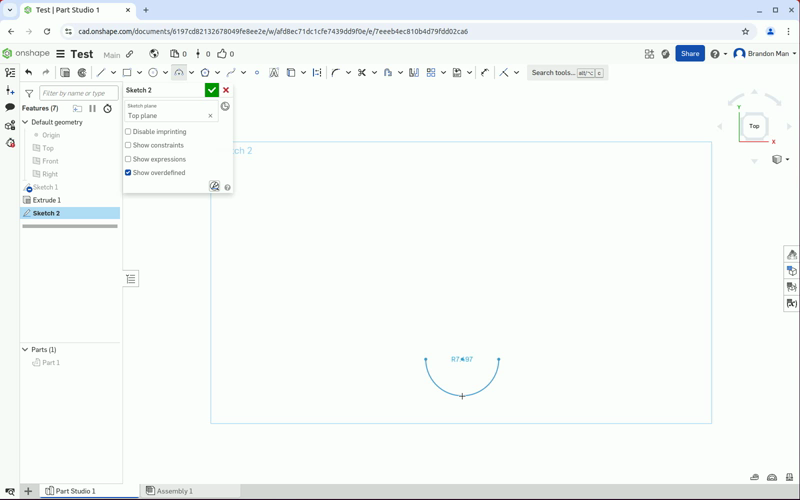
key_up(shift)
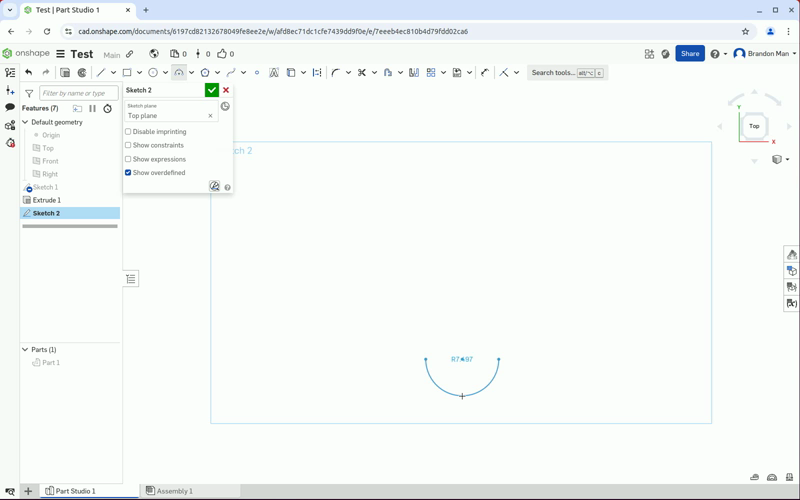
key(esc)
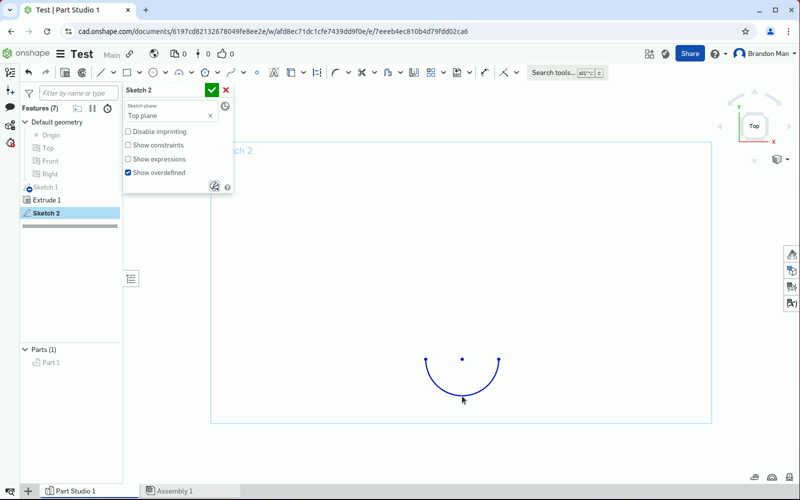
key(l)
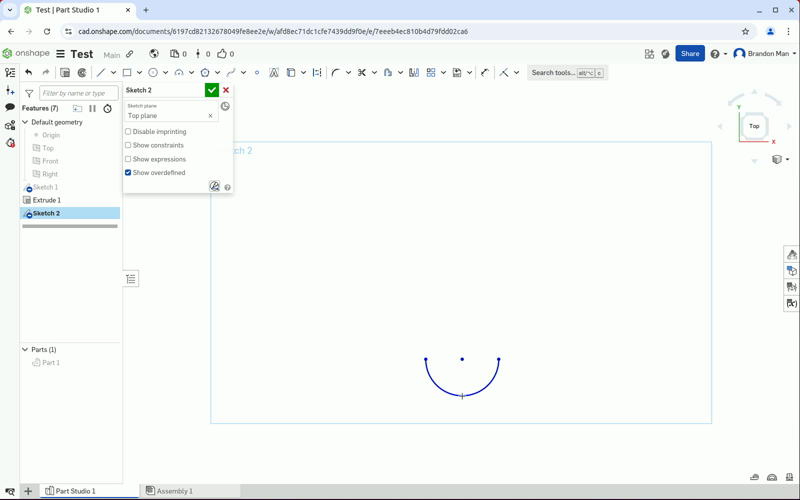
mouse_move(498, 359)
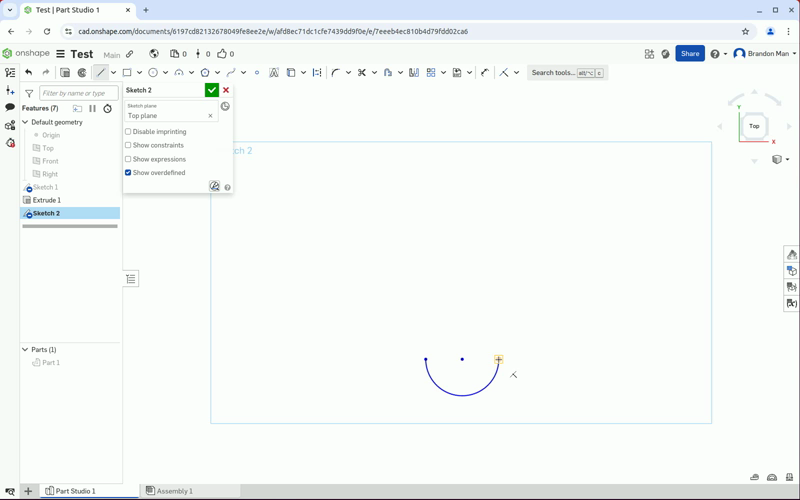
click(498, 359)
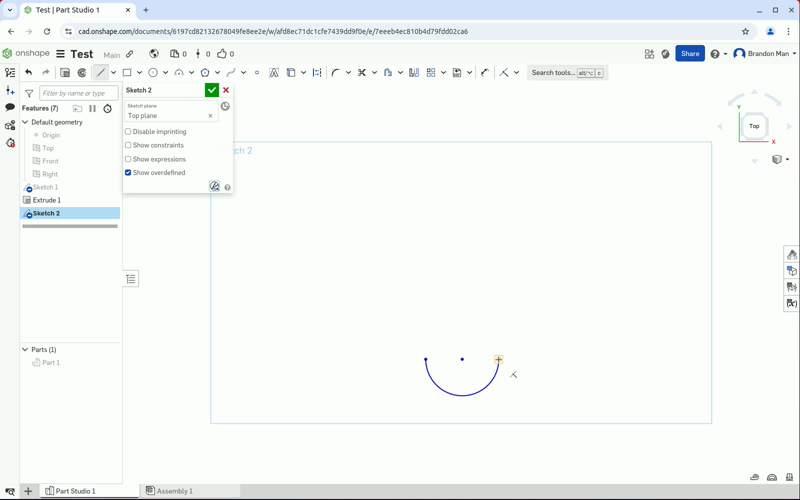
key_down(shift)
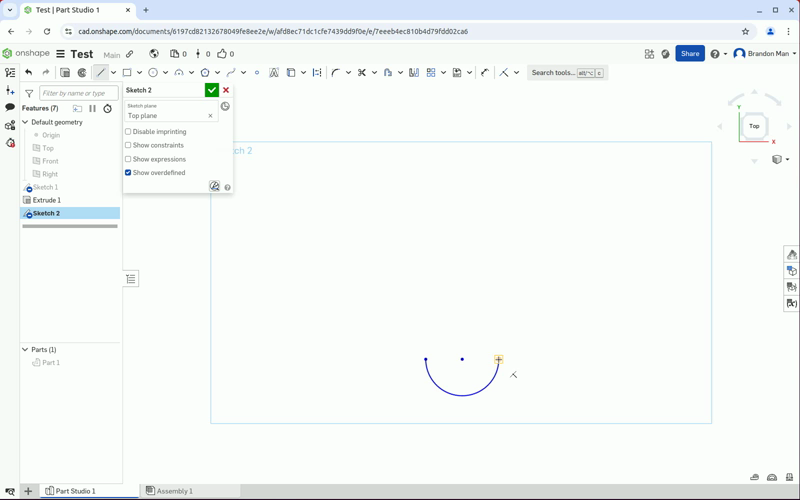
mouse_move(425, 359)
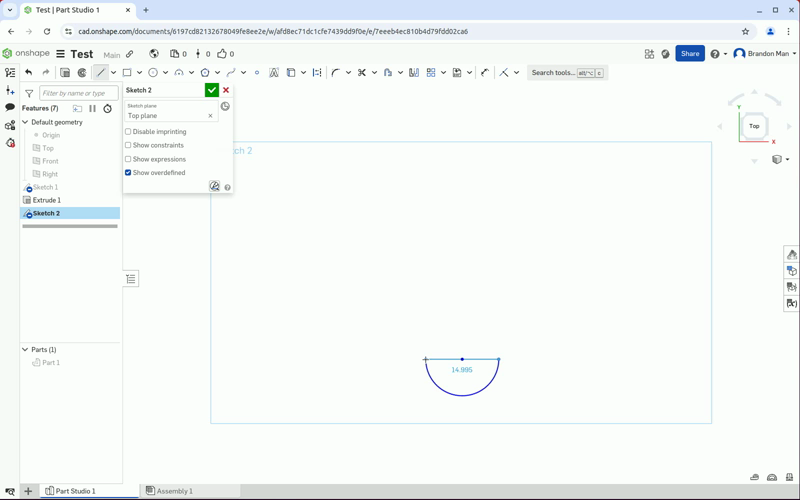
key_up(shift)
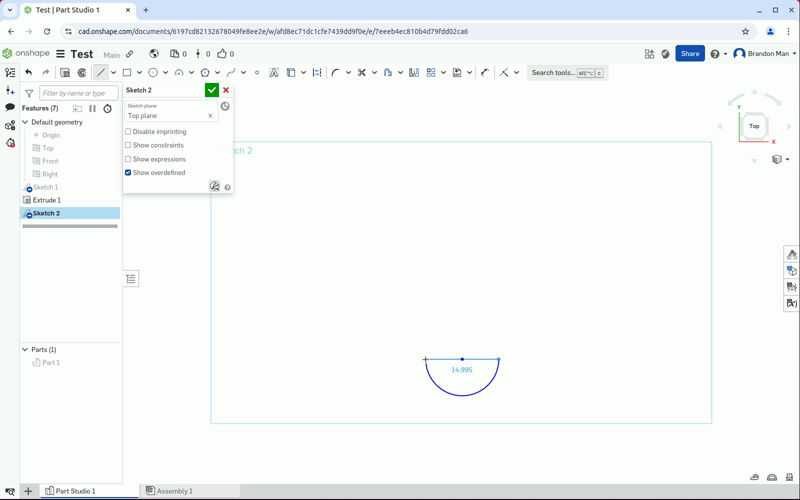
click(425, 359)
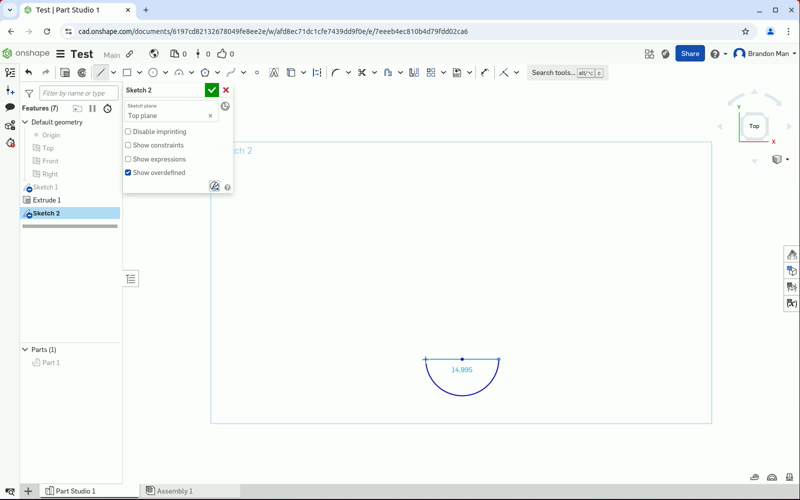
key(esc)
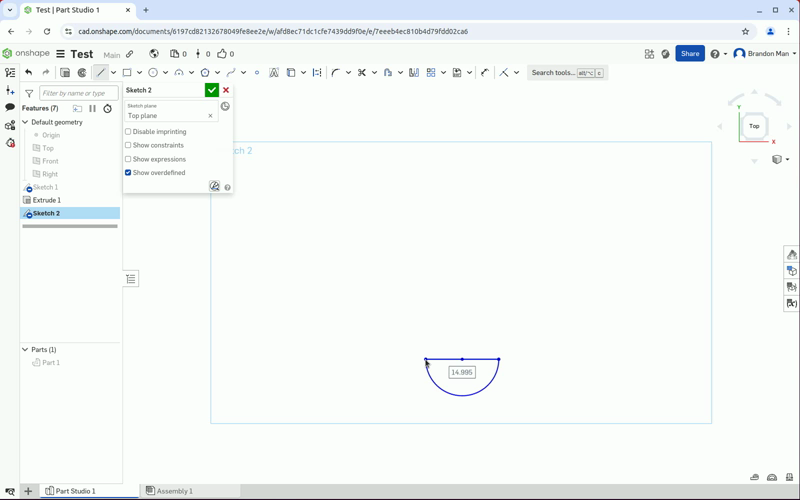
mouse_move(456, 379)
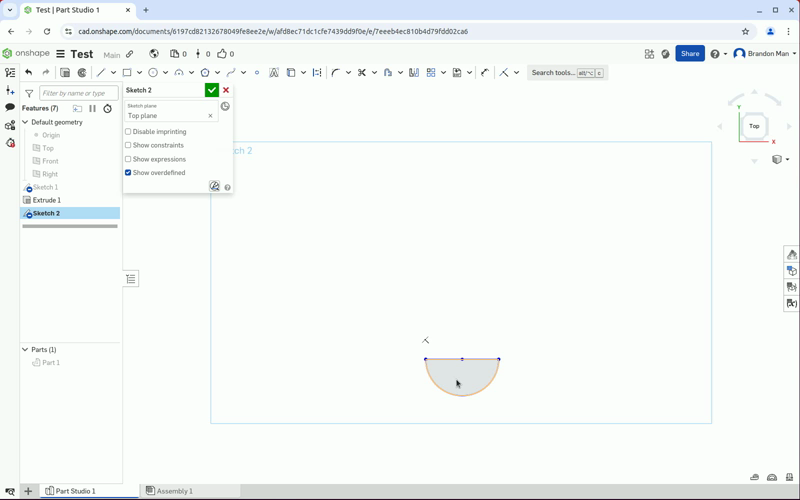
scroll(6)
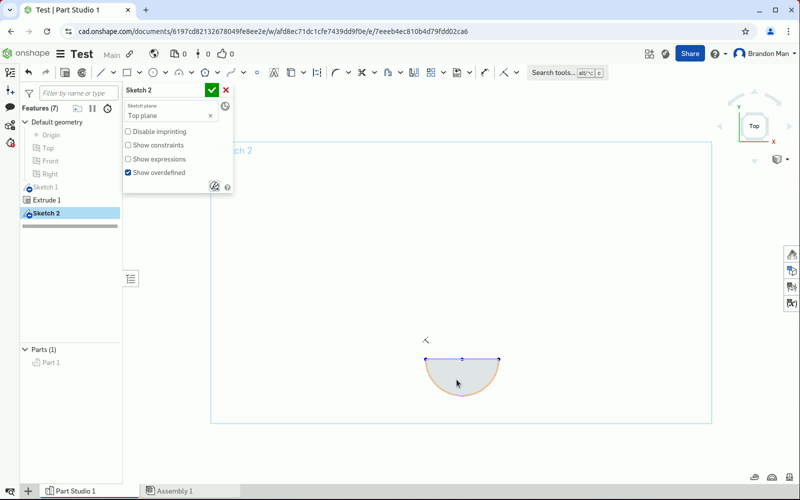
scroll(6)
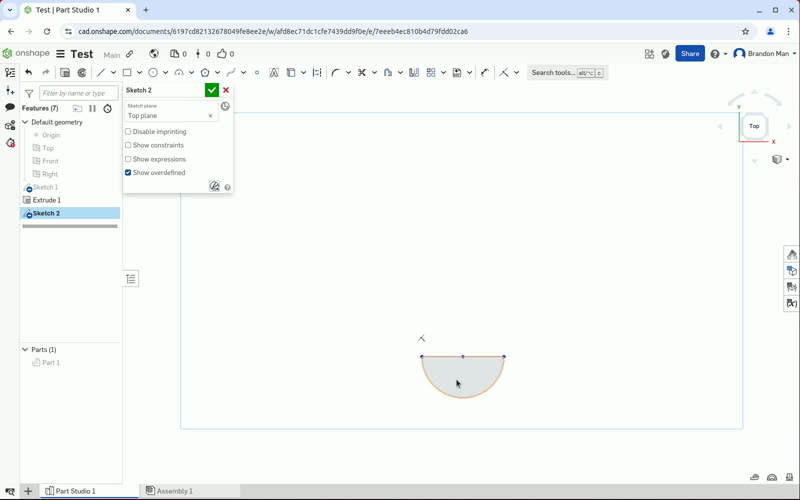
scroll(6)
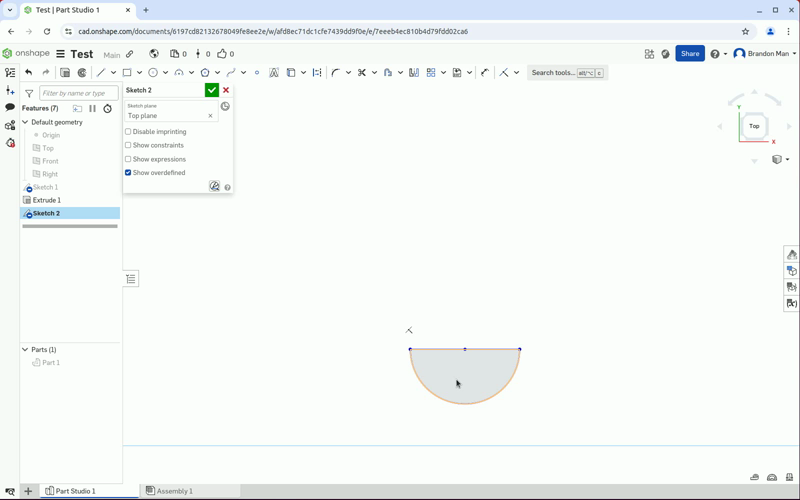
scroll(6)
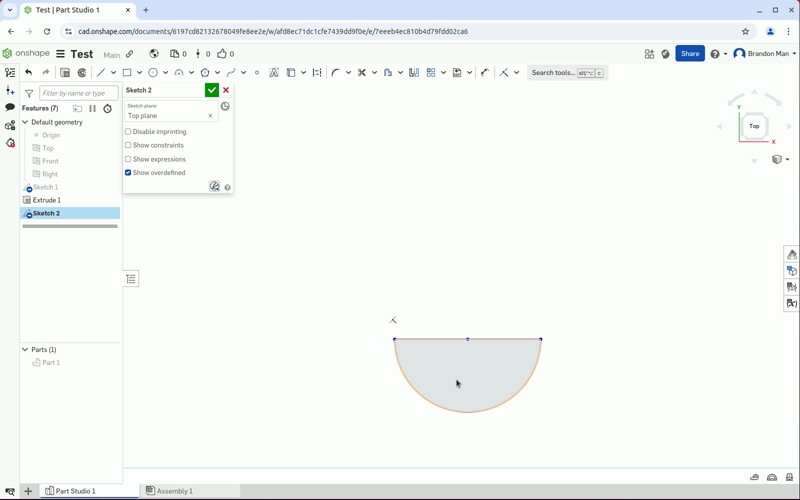
scroll(6)
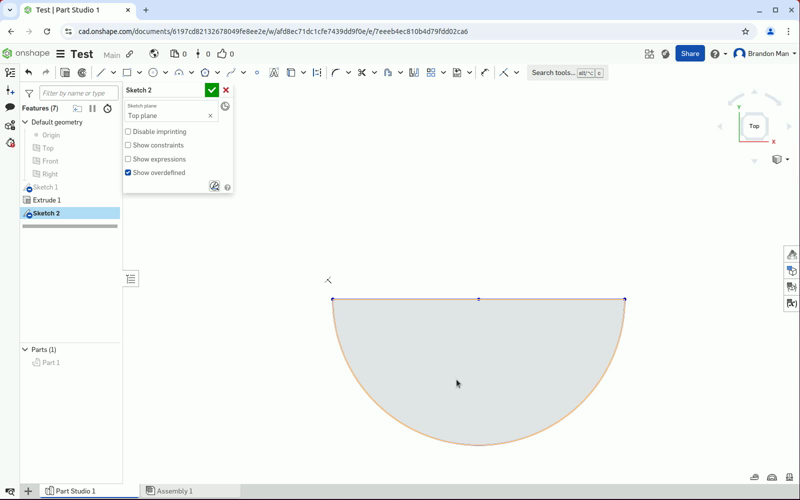
scroll(6)
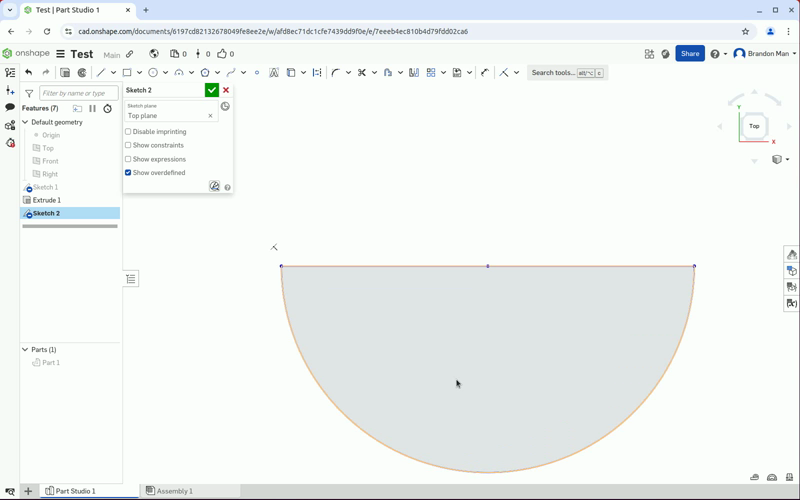
scroll(6)
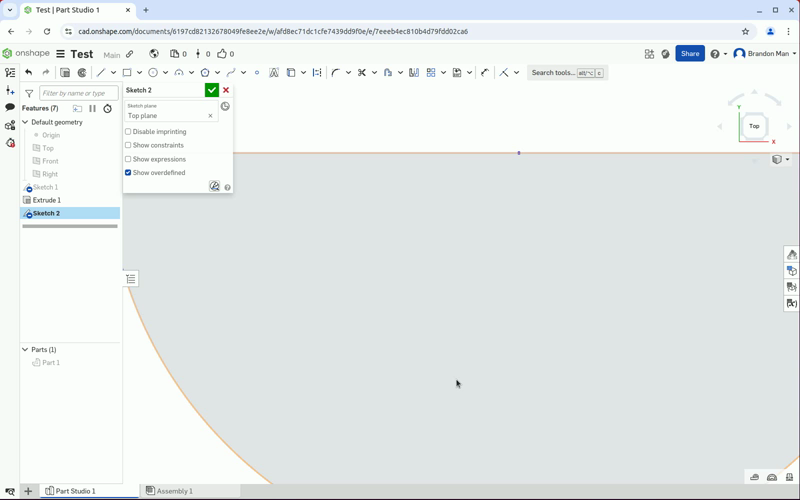
click(456, 379)
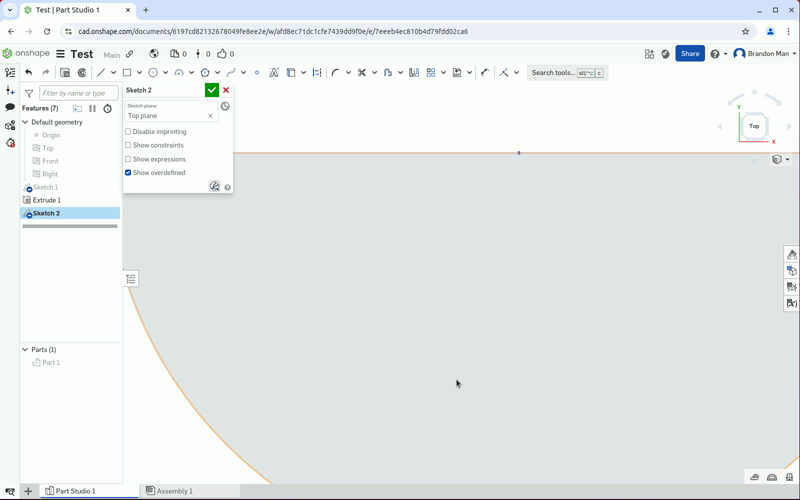
scroll(-6)
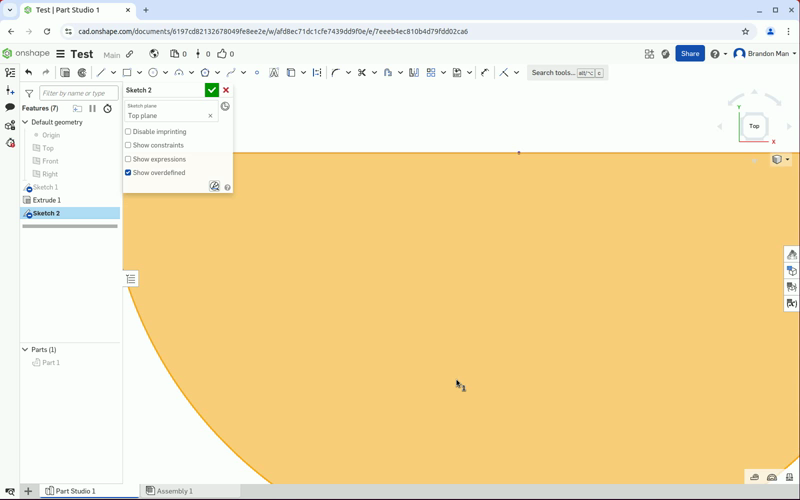
scroll(-6)
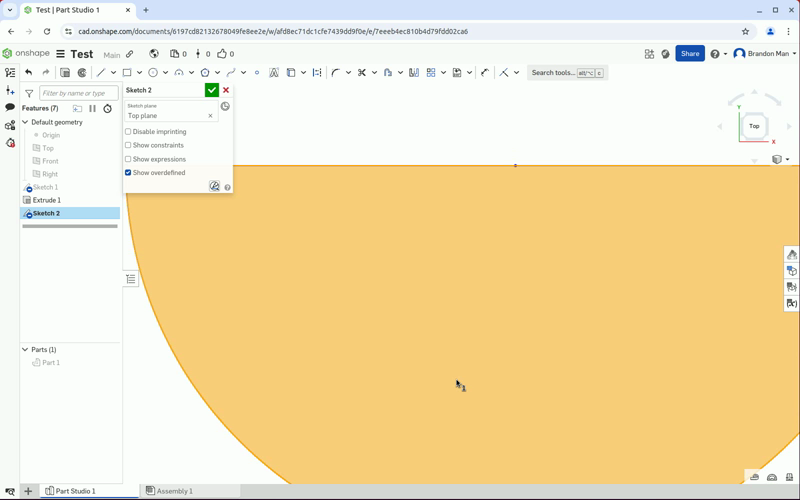
scroll(-6)
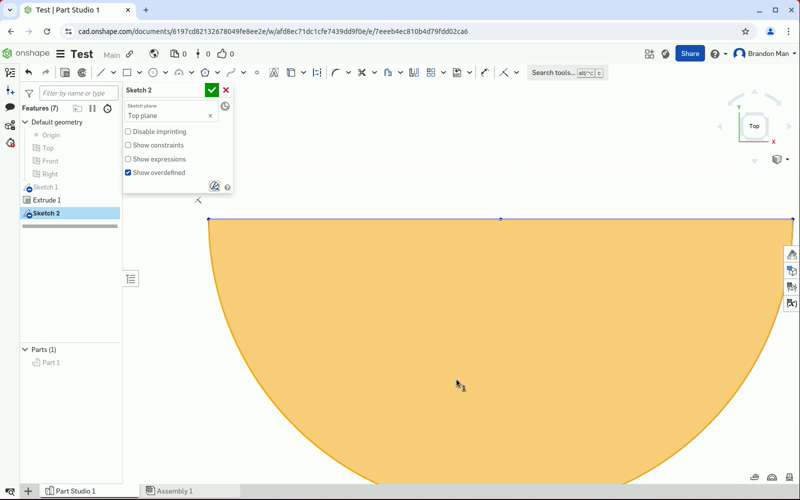
scroll(-6)
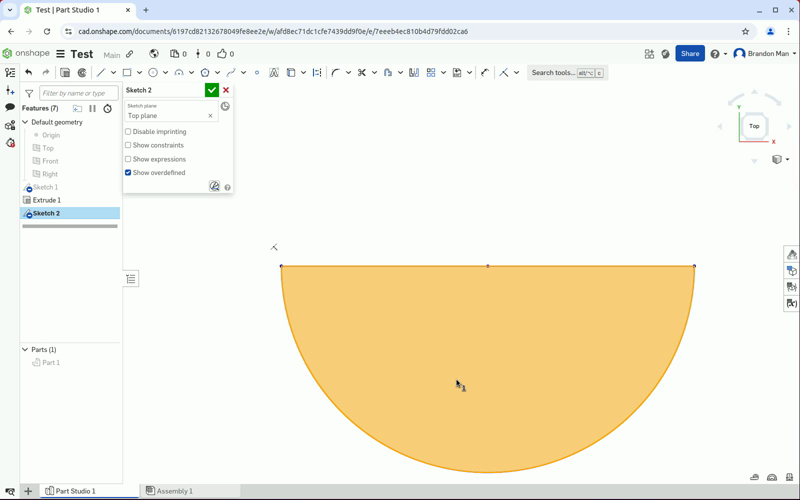
scroll(-6)
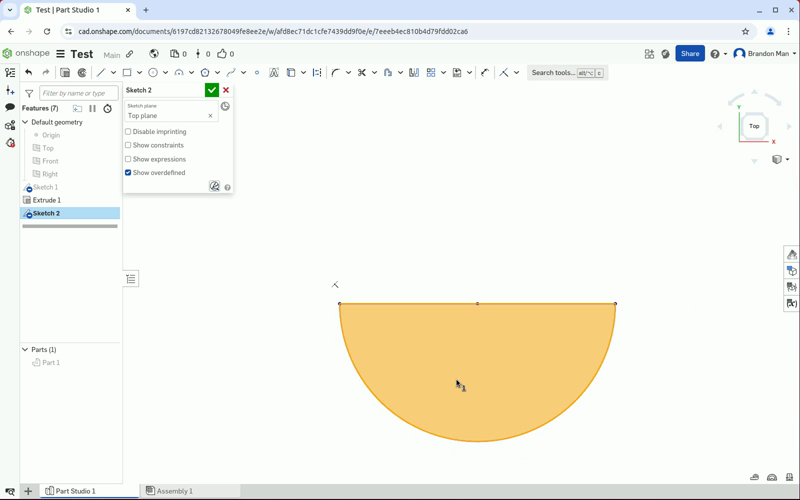
scroll(-6)
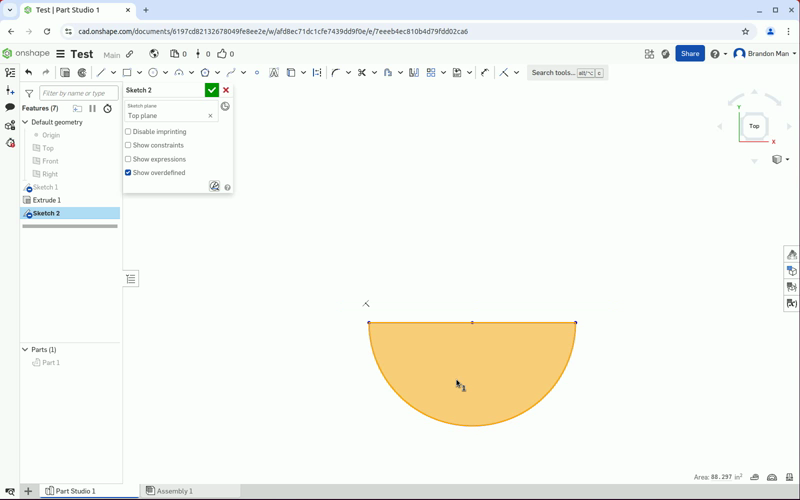
scroll(-6)
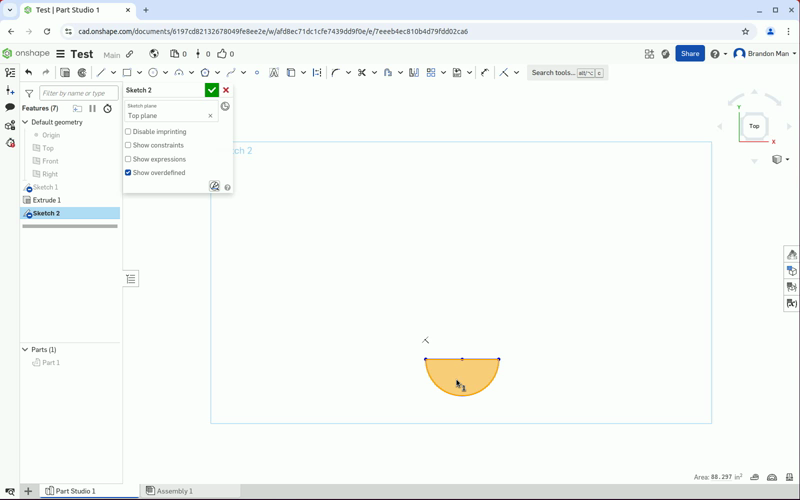
mouse_move(73, 352)
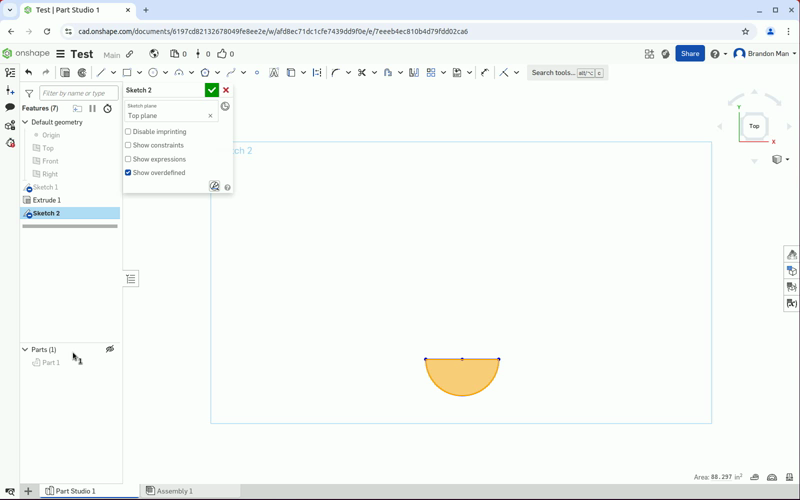
key(shift+y)
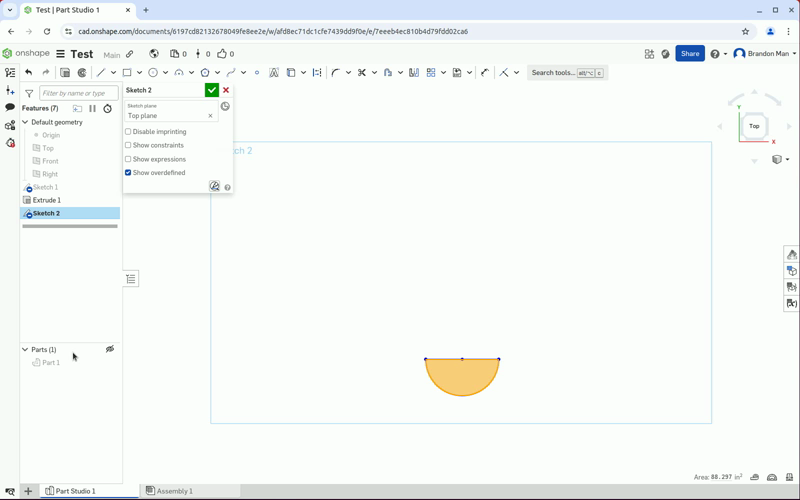
key(shift+e)
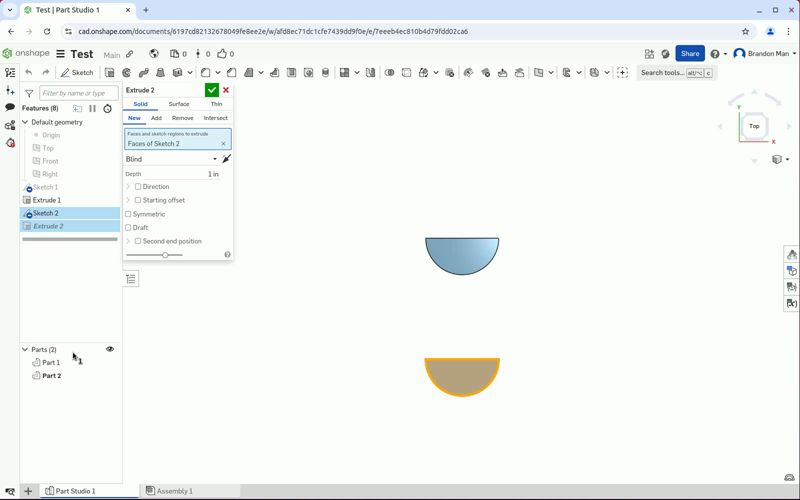
mouse_move(143, 106)
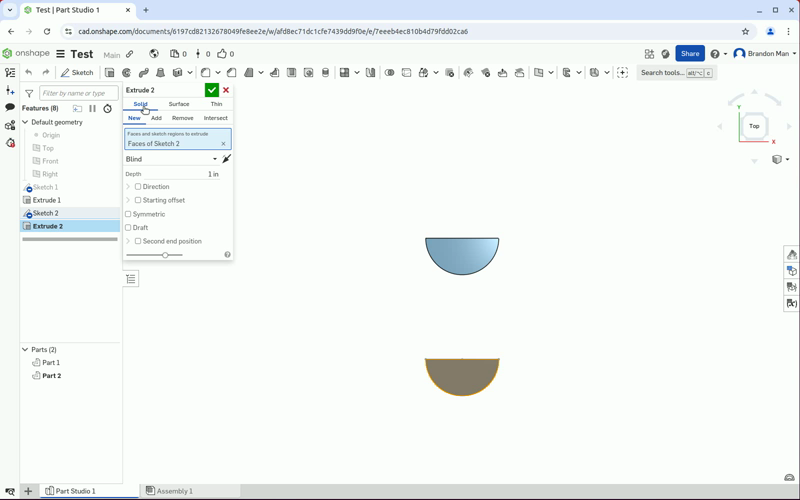
click(143, 106)
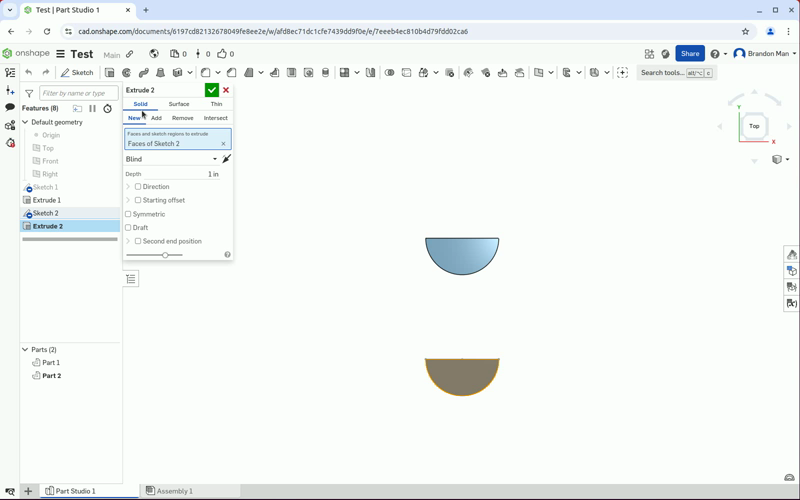
mouse_move(137, 120)
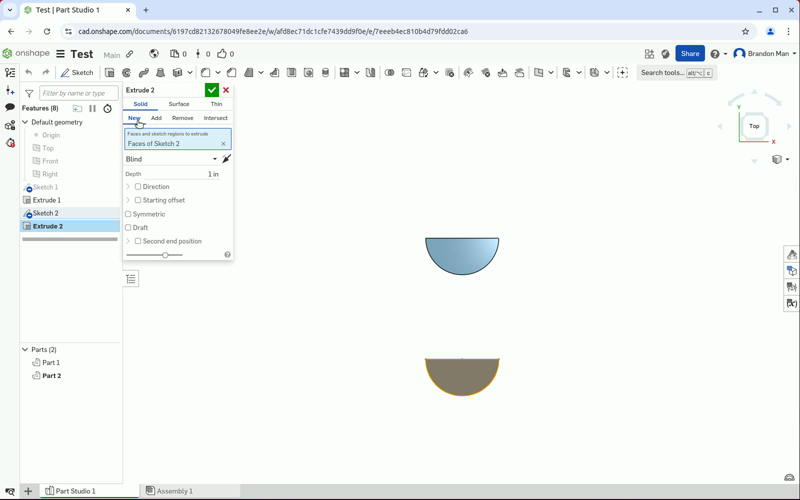
click(137, 120)
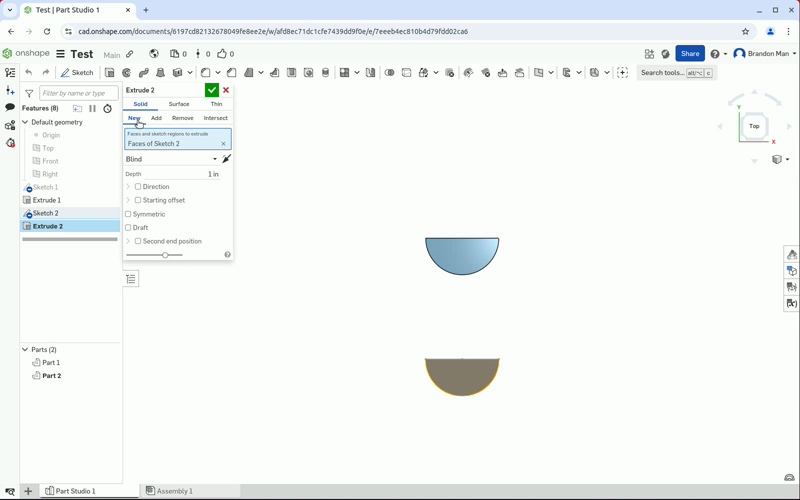
key(tab, 4)
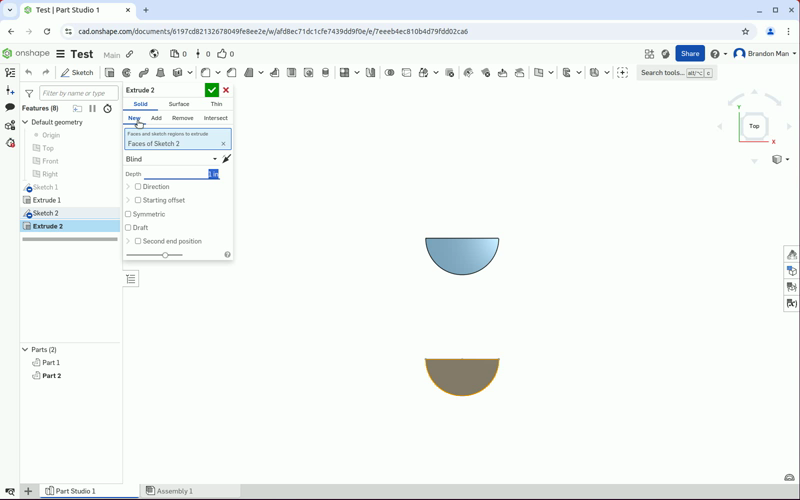
text(4.333)
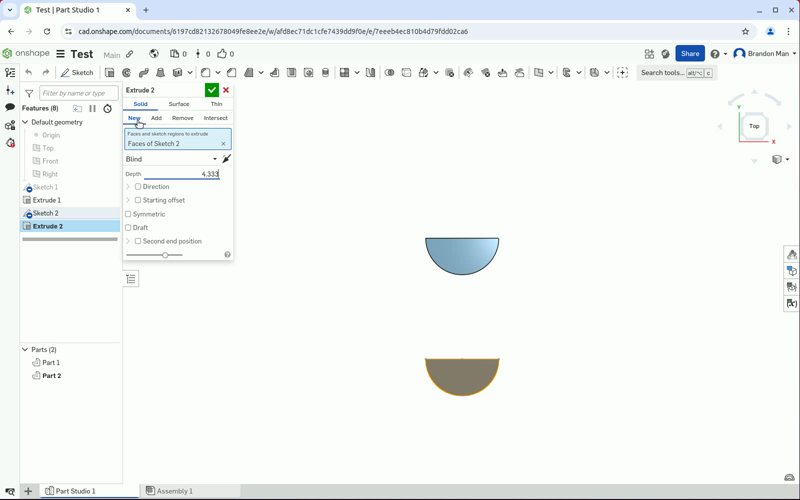
key(enter)
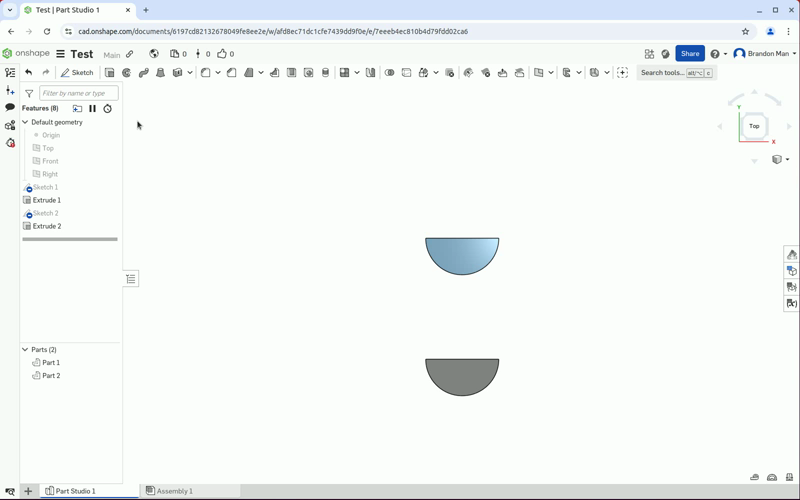
key(shift+h)
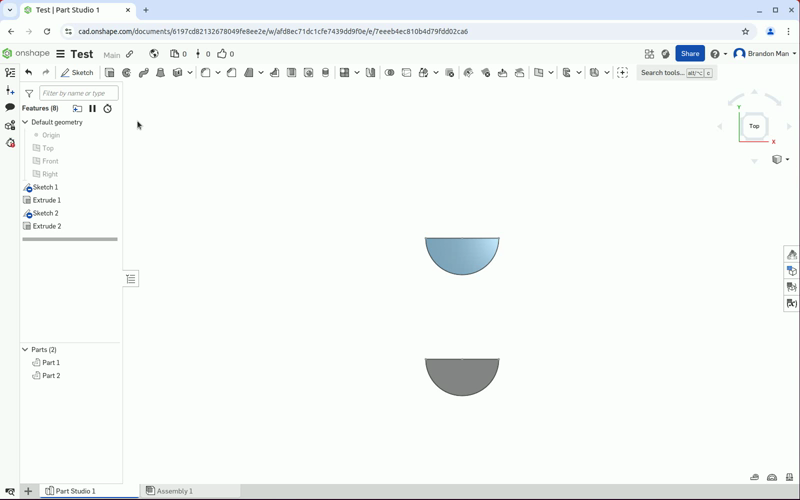
key(shift+h)
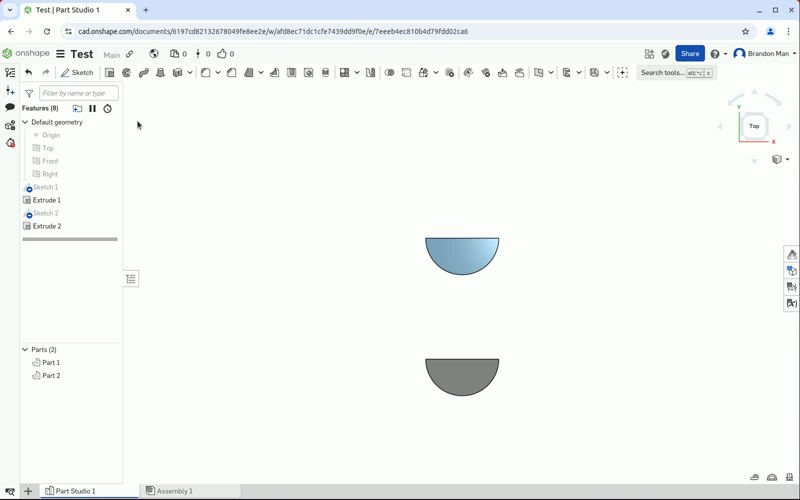
mouse_move(73, 189)
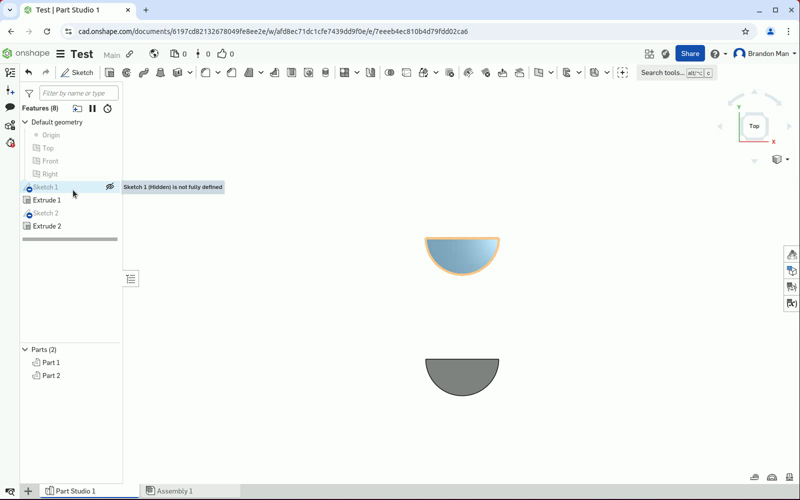
click(73, 189)
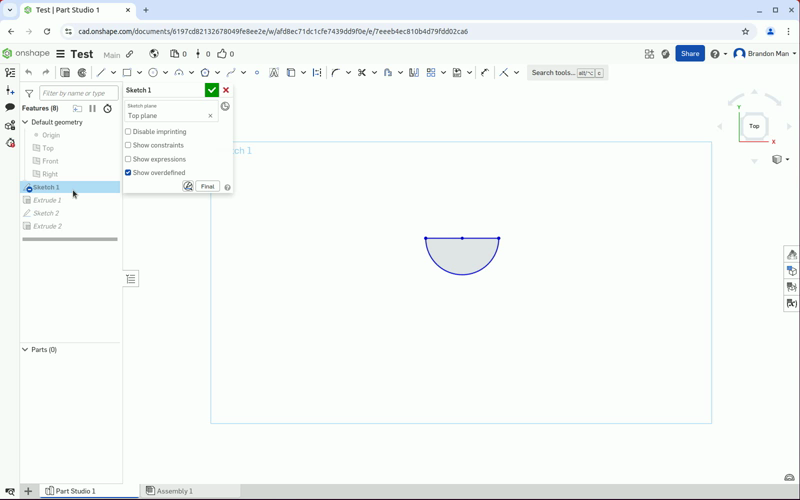
mouse_move(229, 92)
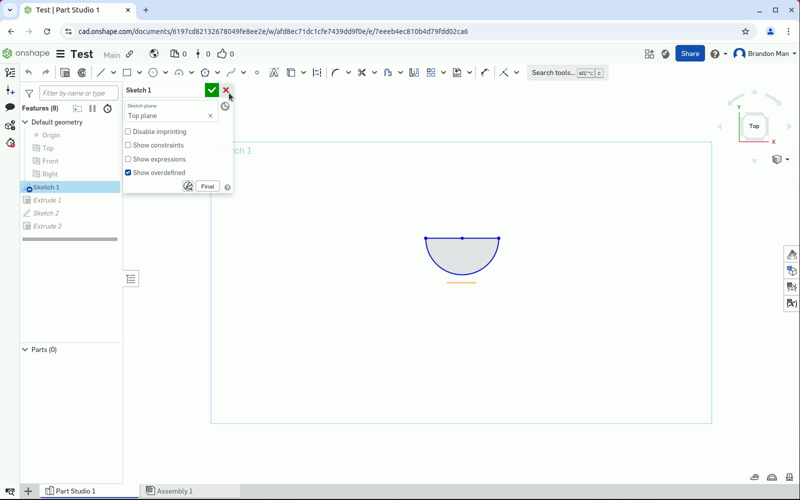
click(229, 92)
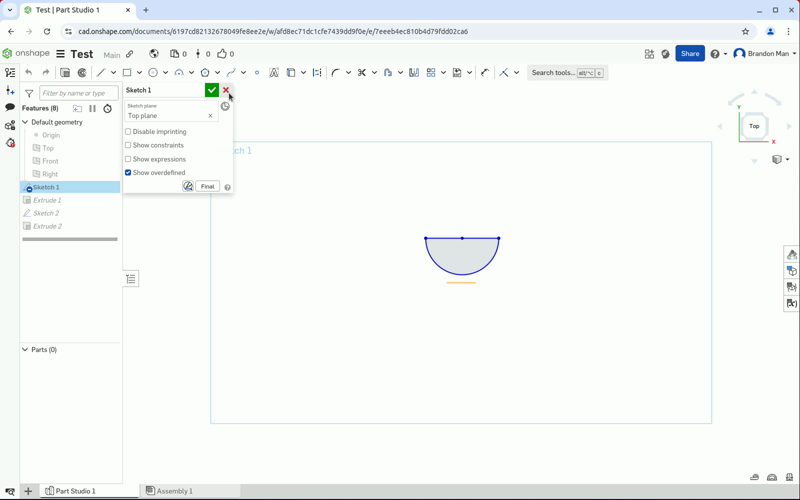
key(shift+s)
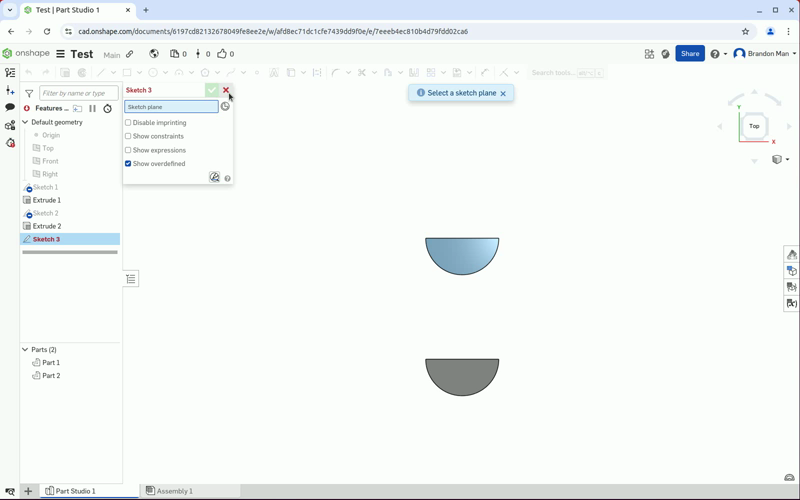
mouse_move(73, 150)
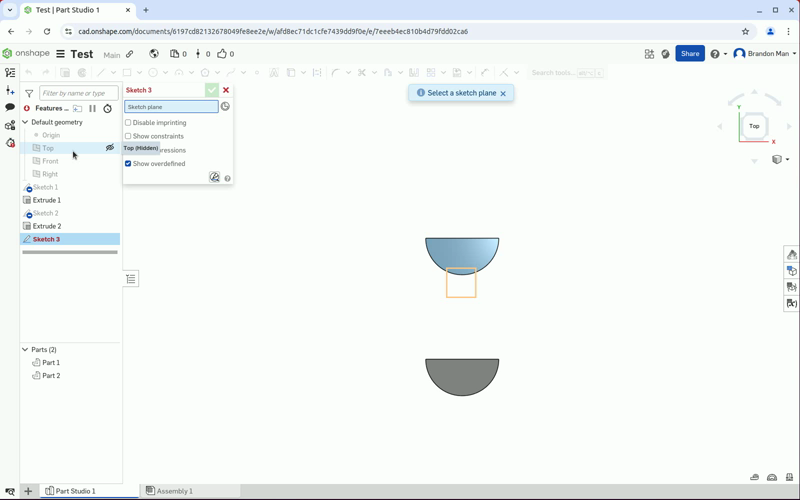
click(73, 150)
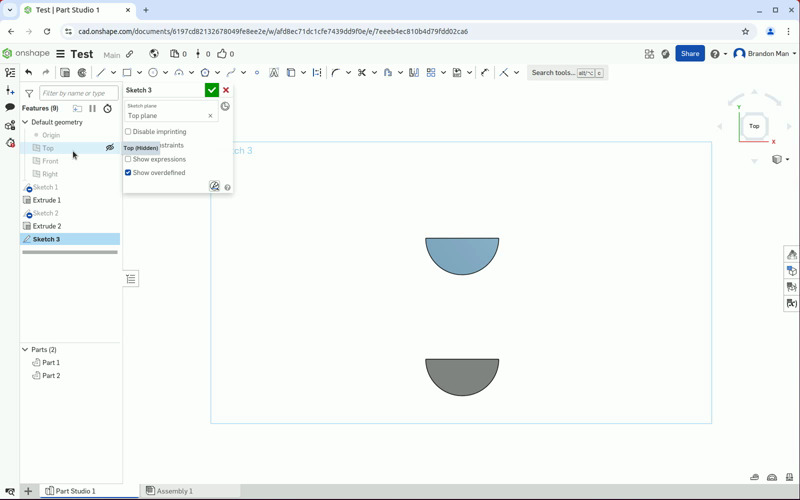
mouse_move(73, 352)
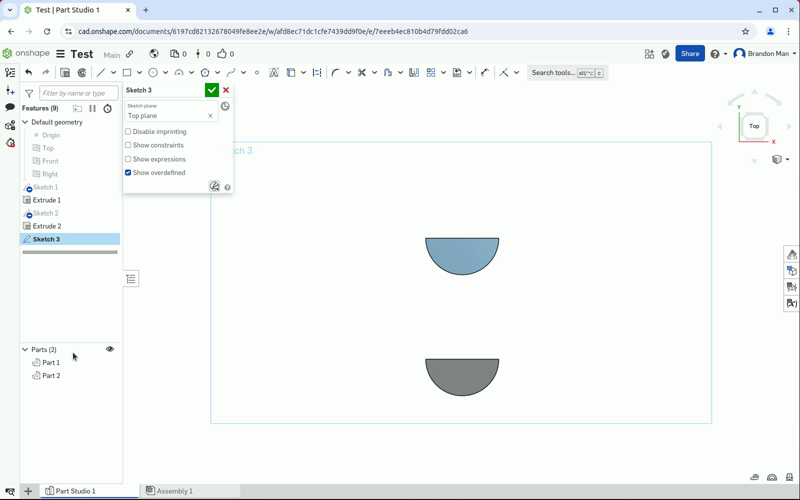
key(y)
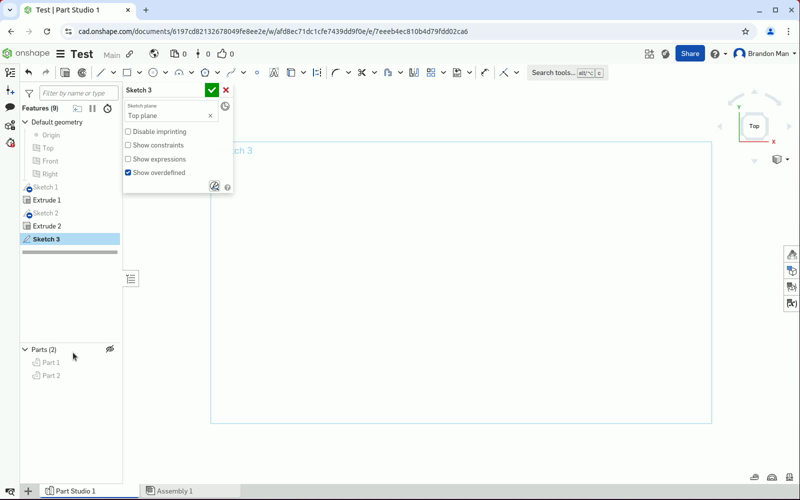
key(l)
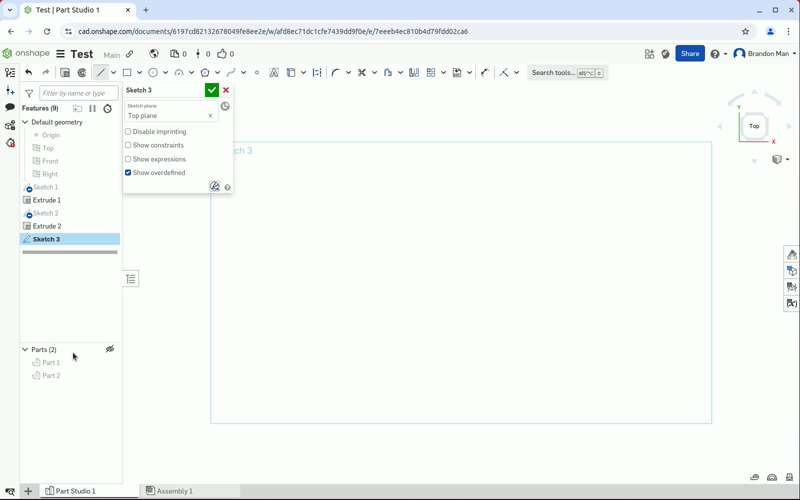
key_down(shift)
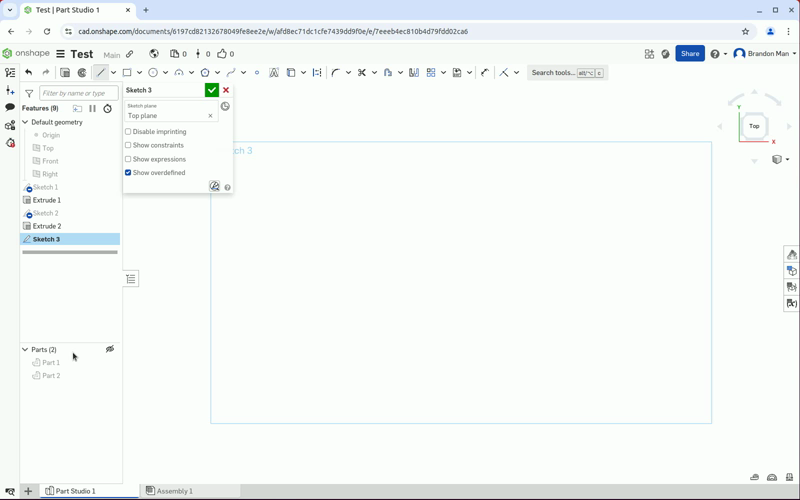
mouse_move(425, 359)
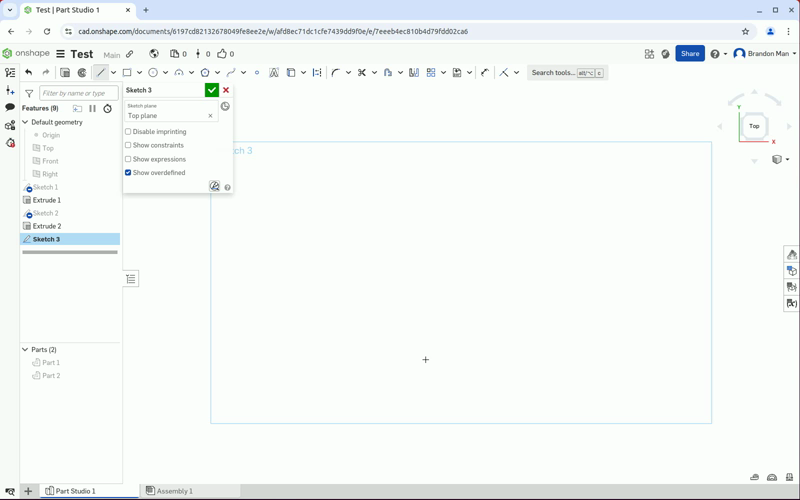
click(425, 359)
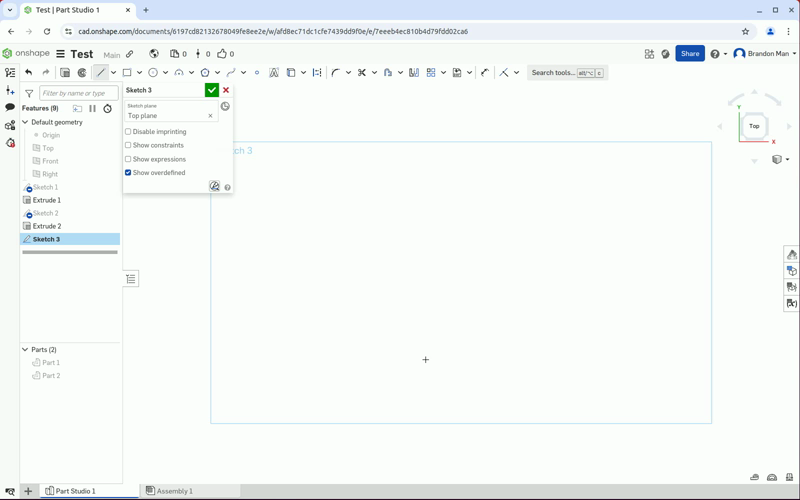
key_up(shift)
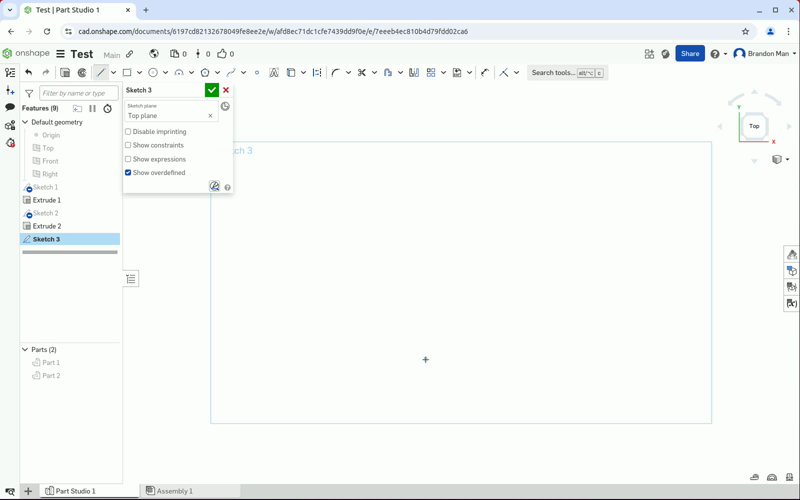
key_down(shift)
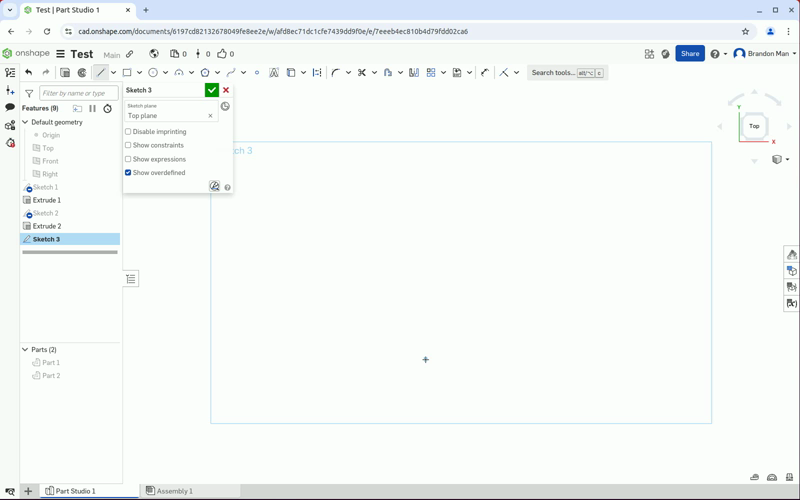
mouse_move(498, 359)
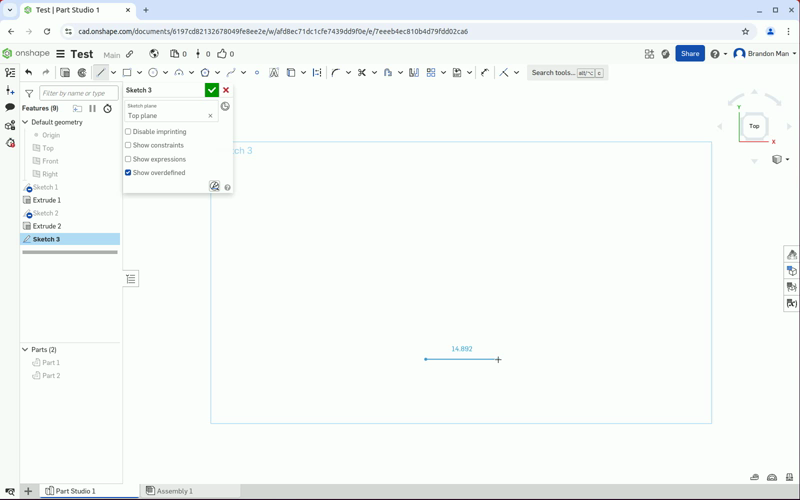
click(498, 359)
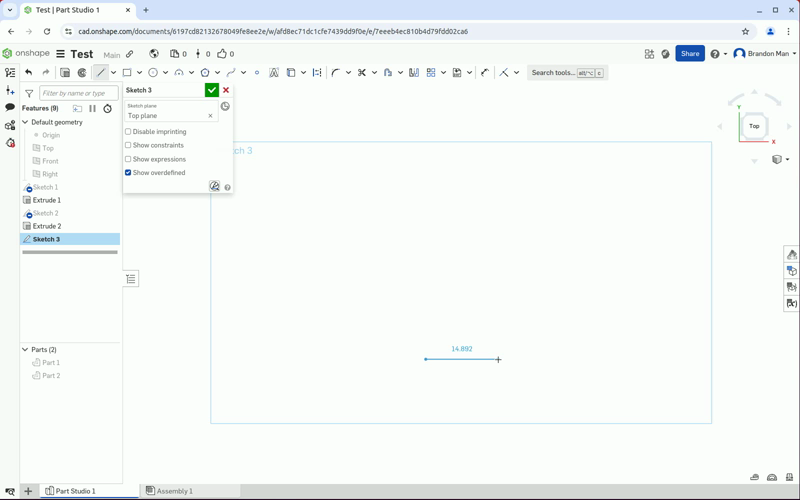
key_up(shift)
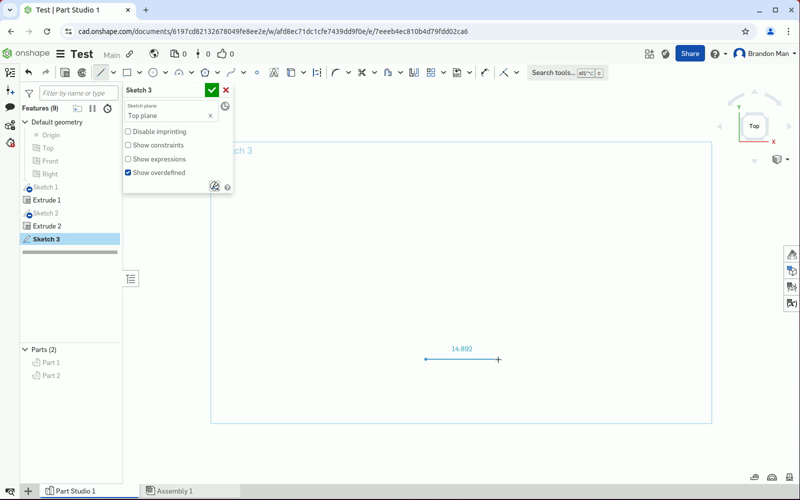
key_down(shift)
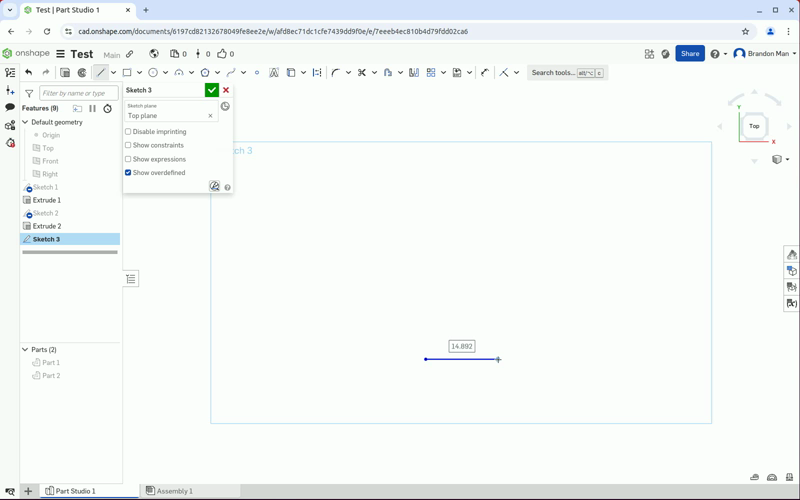
mouse_move(498, 238)
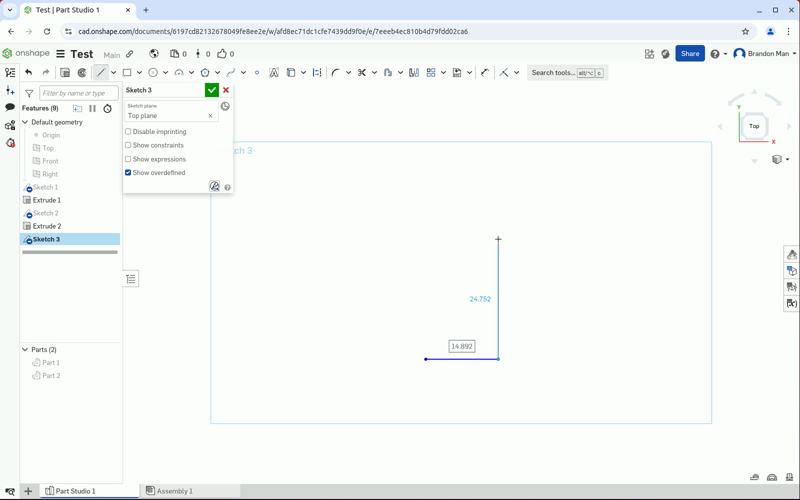
click(498, 238)
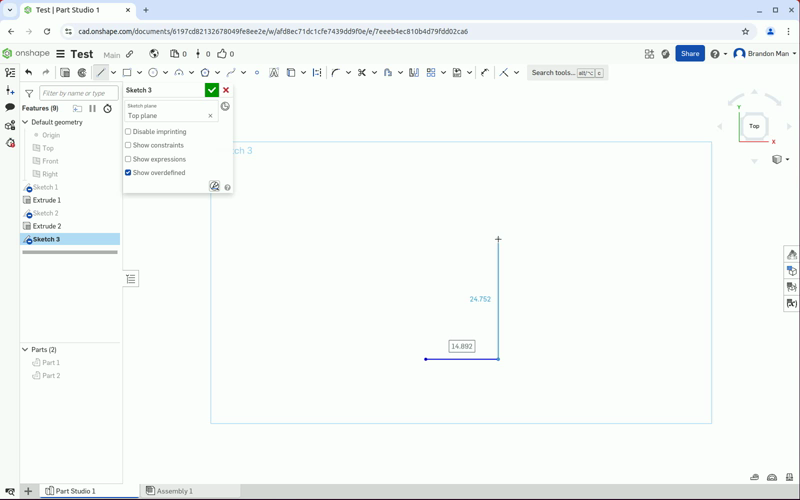
key_up(shift)
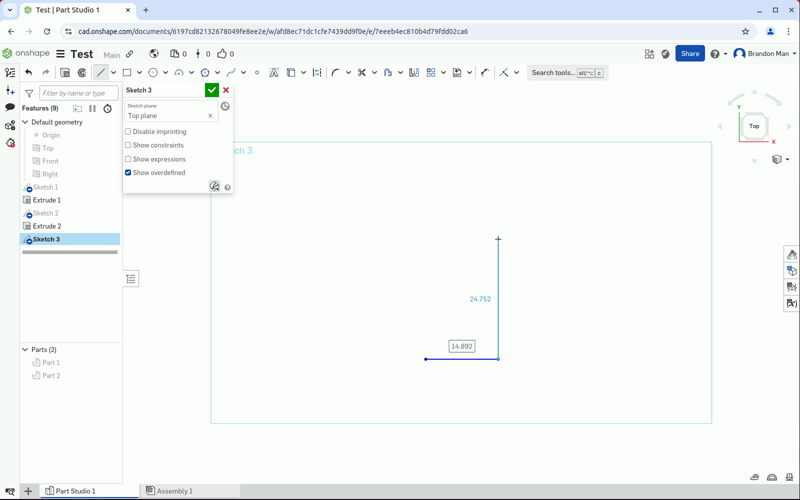
key_down(shift)
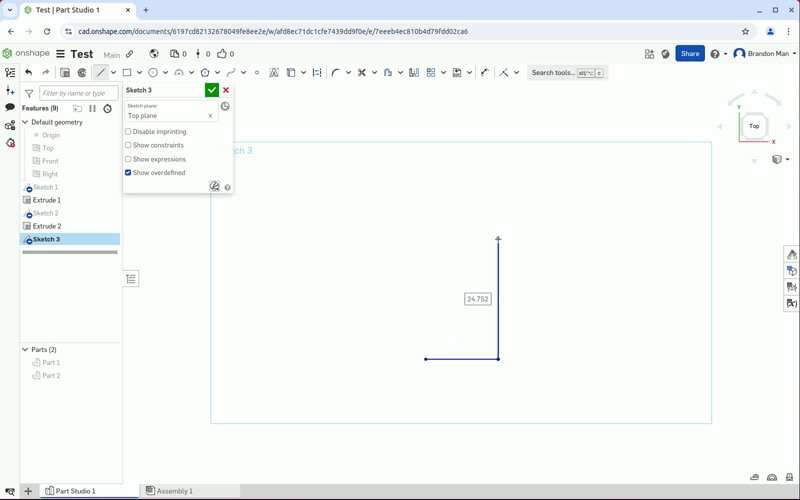
mouse_move(425, 238)
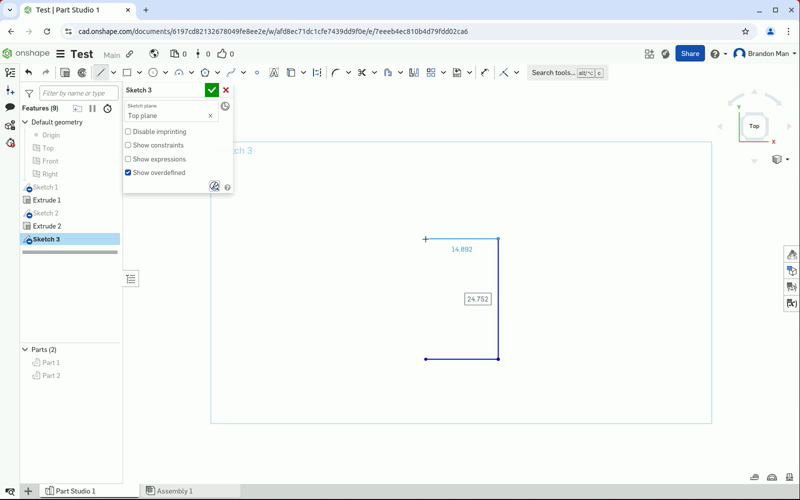
click(425, 238)
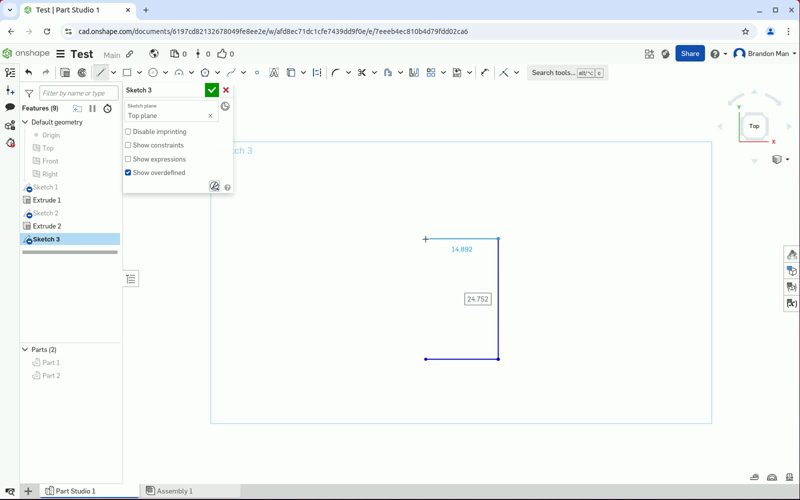
key_up(shift)
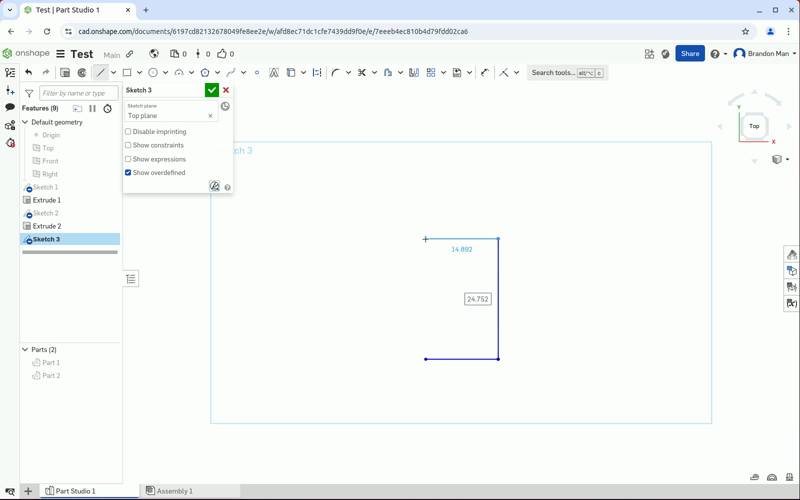
key_down(shift)
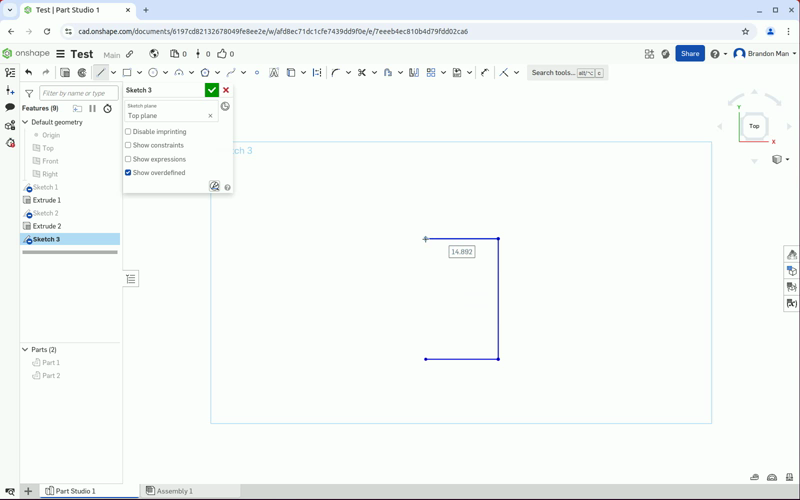
mouse_move(425, 359)
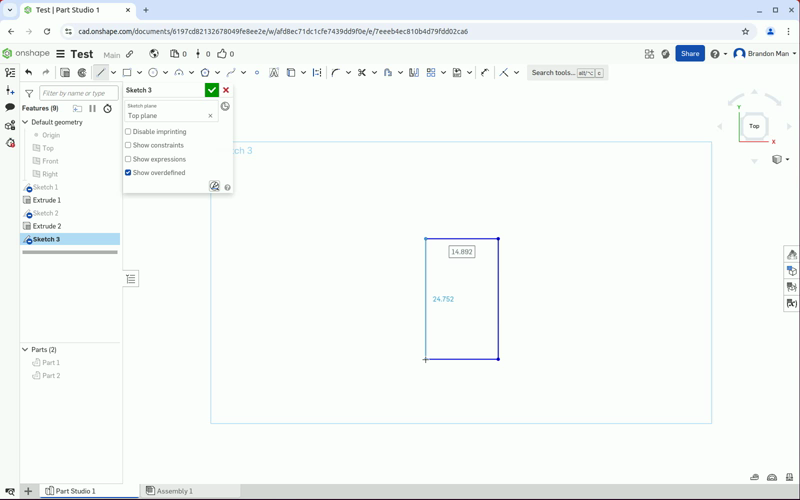
key_up(shift)
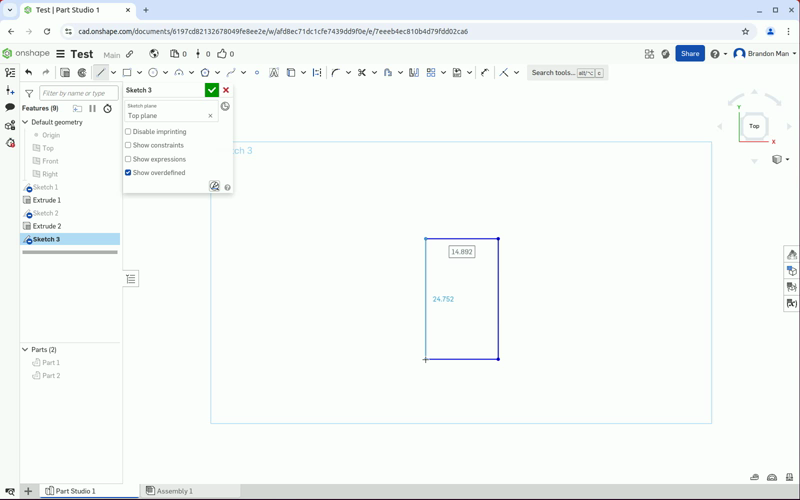
click(425, 359)
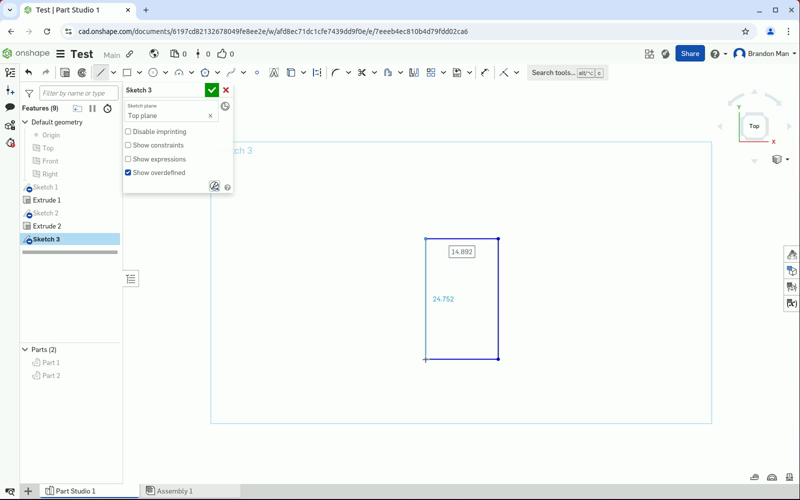
key(esc)
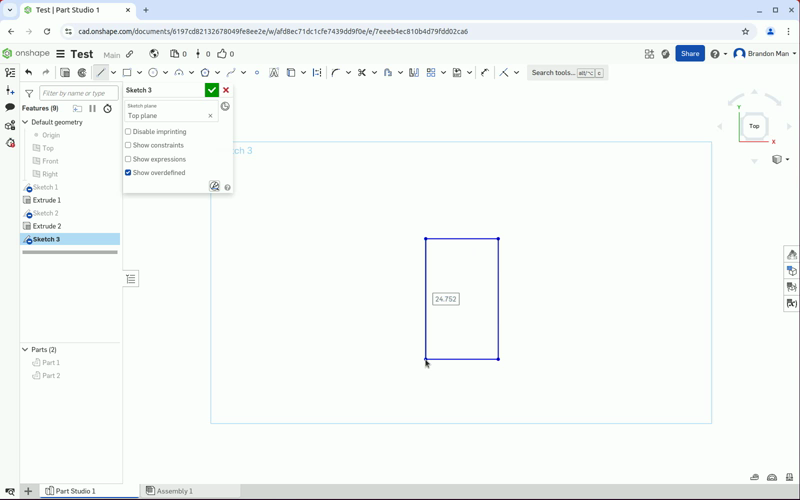
mouse_move(483, 249)
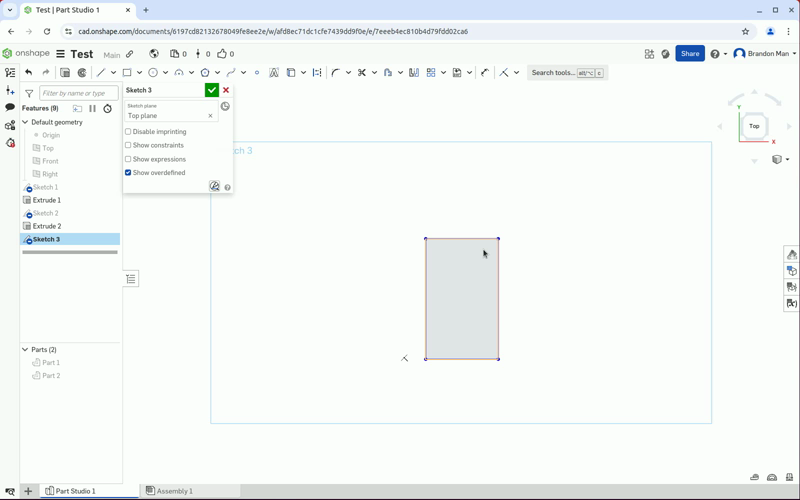
click(483, 249)
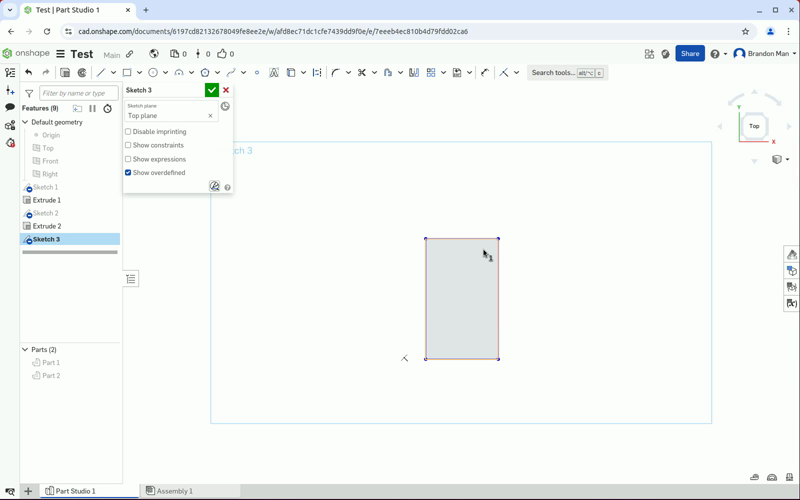
mouse_move(73, 352)
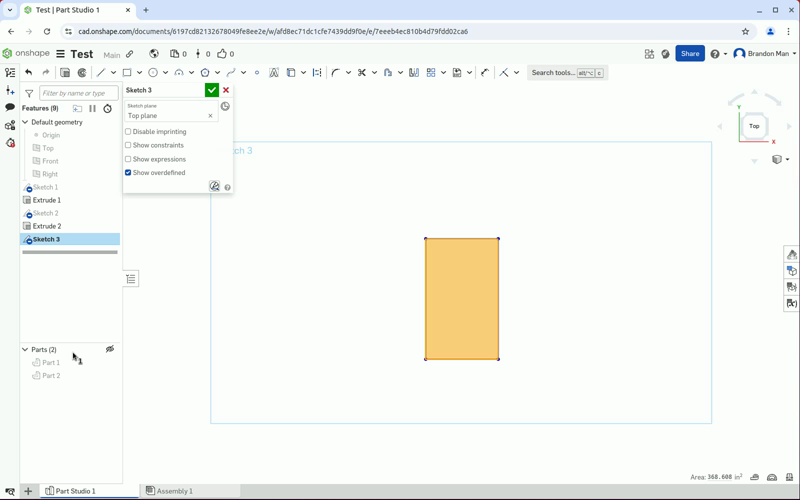
key(shift+y)
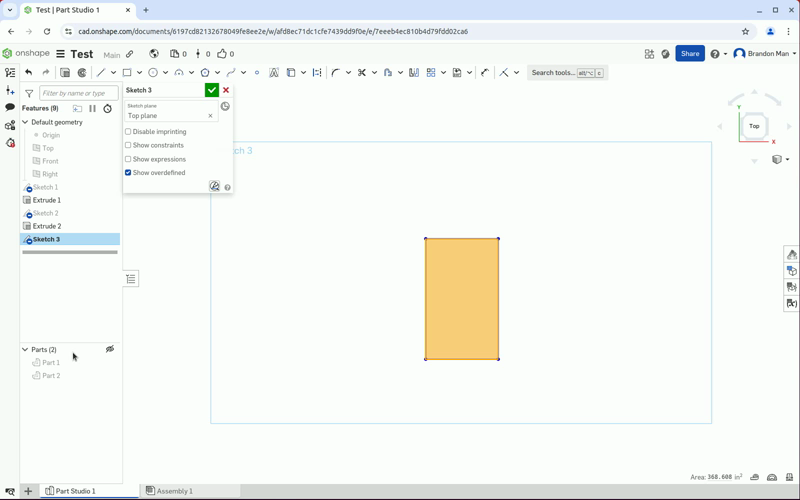
key(shift+e)
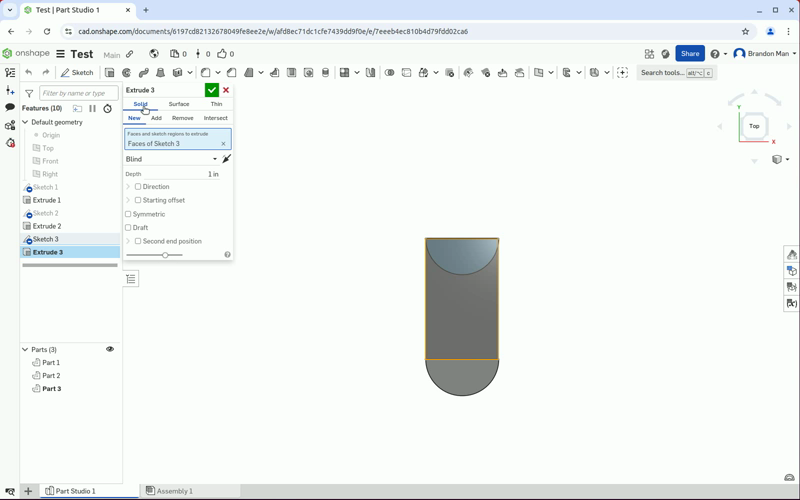
mouse_move(143, 106)
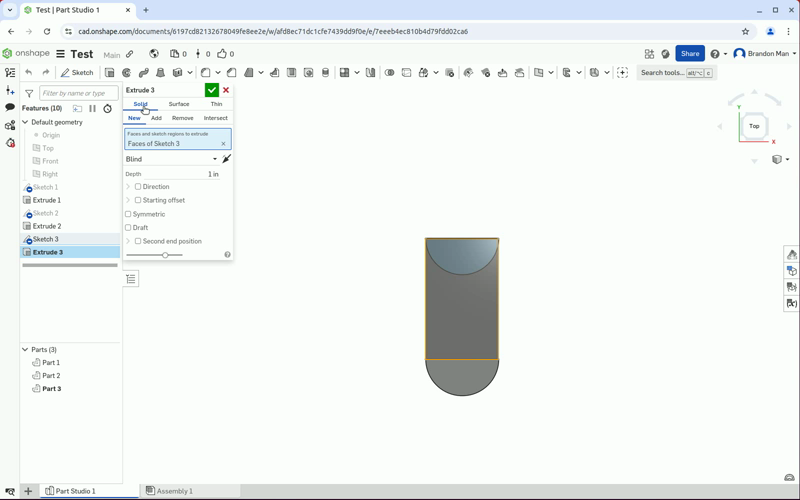
click(143, 106)
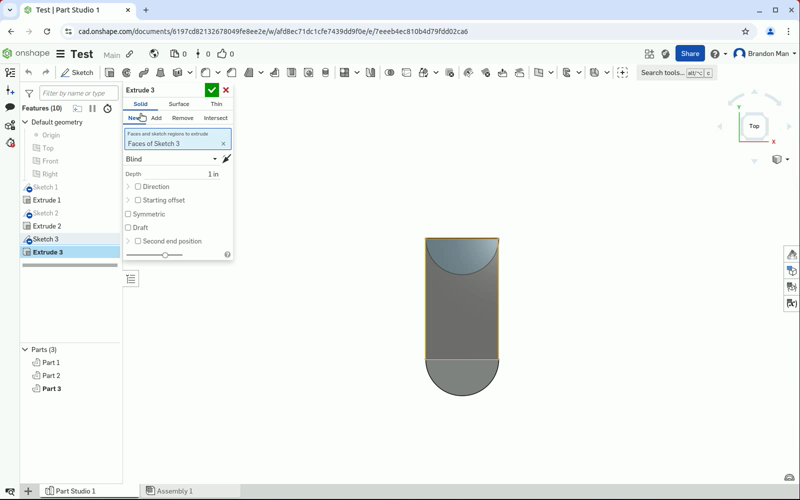
mouse_move(137, 120)
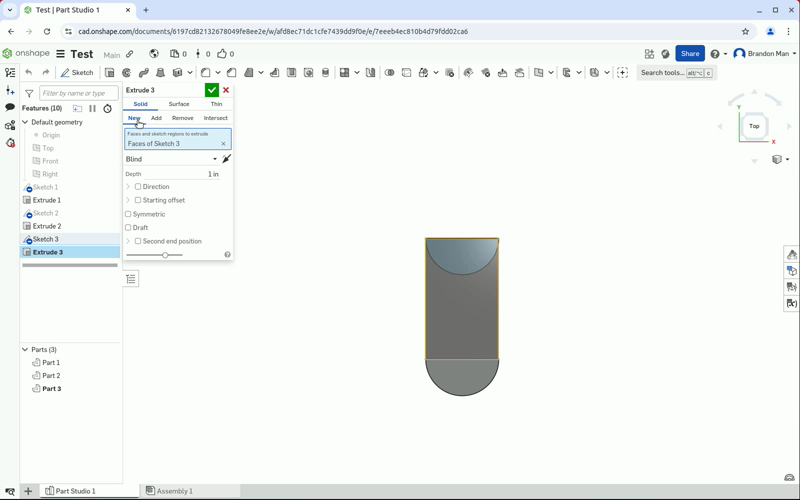
click(137, 120)
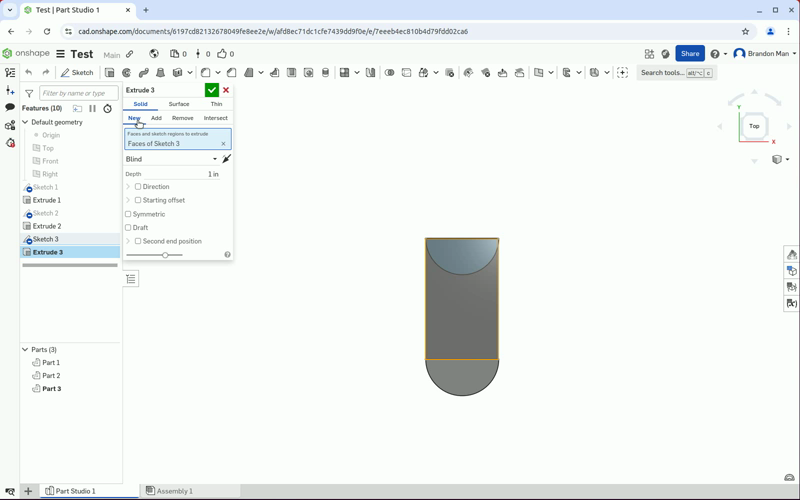
key(tab, 4)
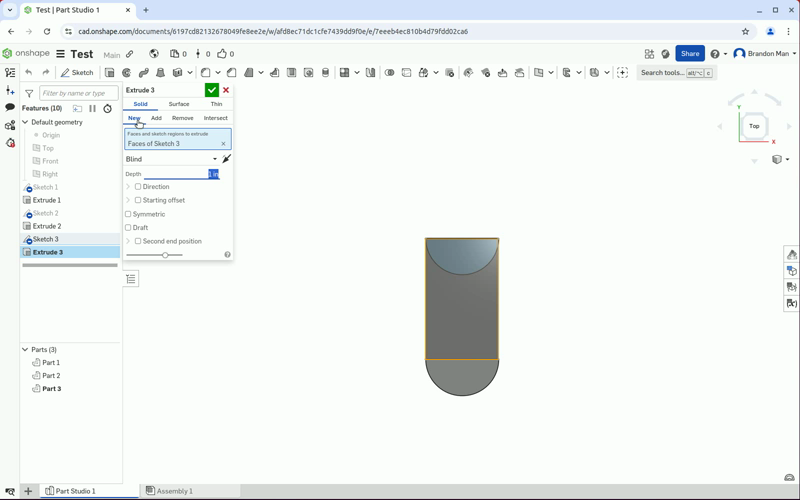
text(4.333)
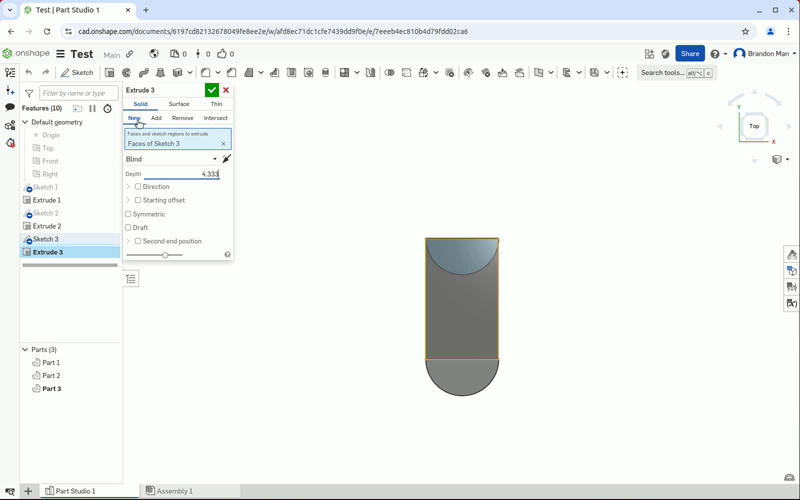
key(enter)
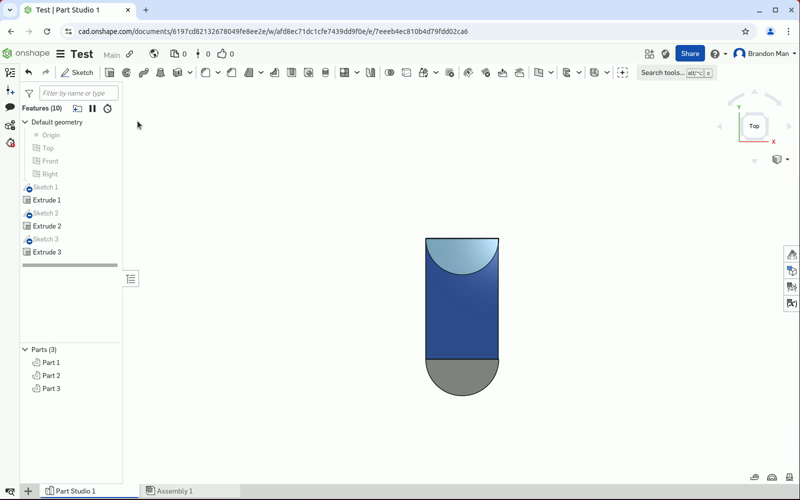
key(shift+h)
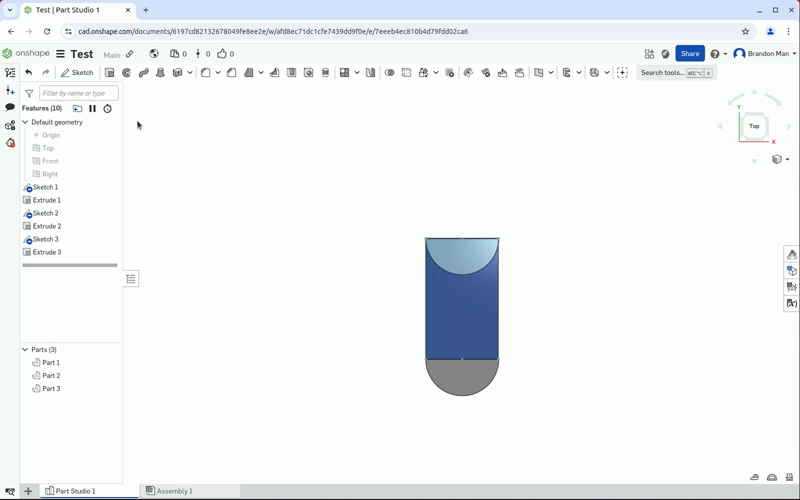
key(shift+h)
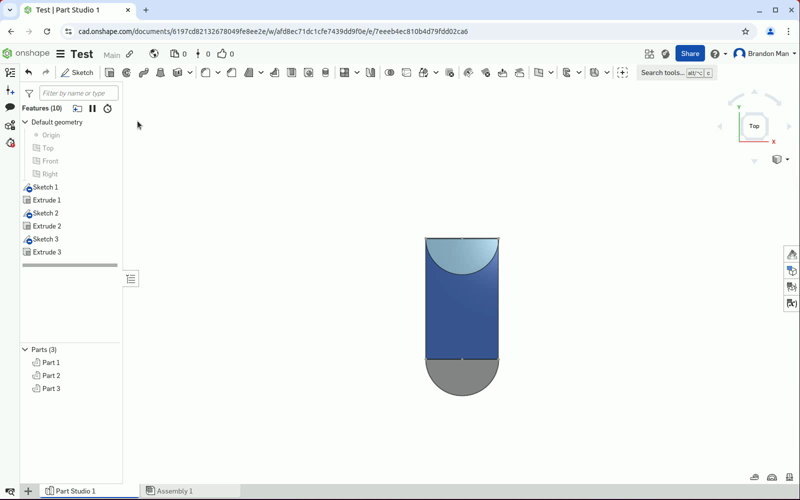
key(shift+7)
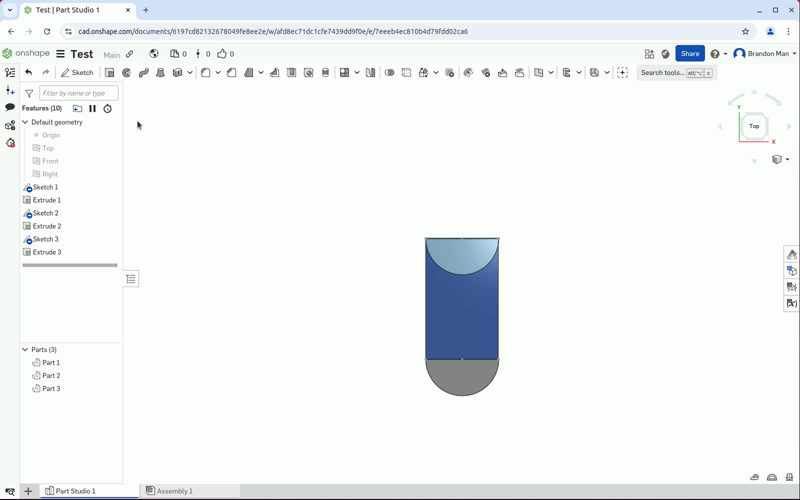
key(up, 3)
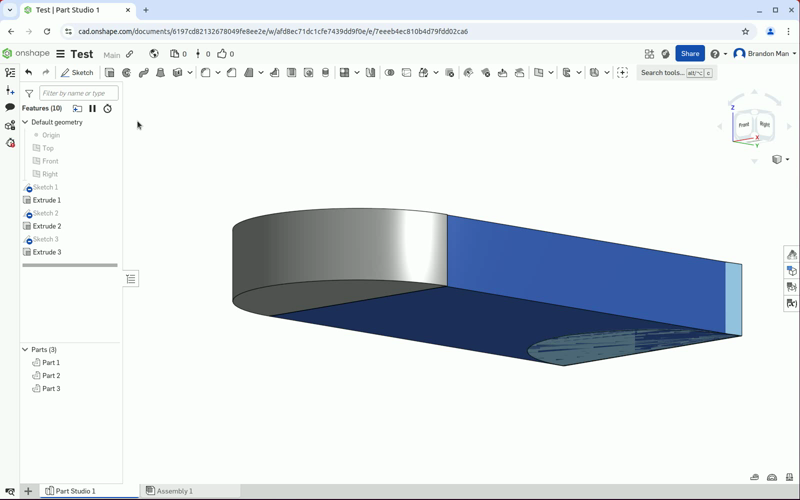
key(left, 3)
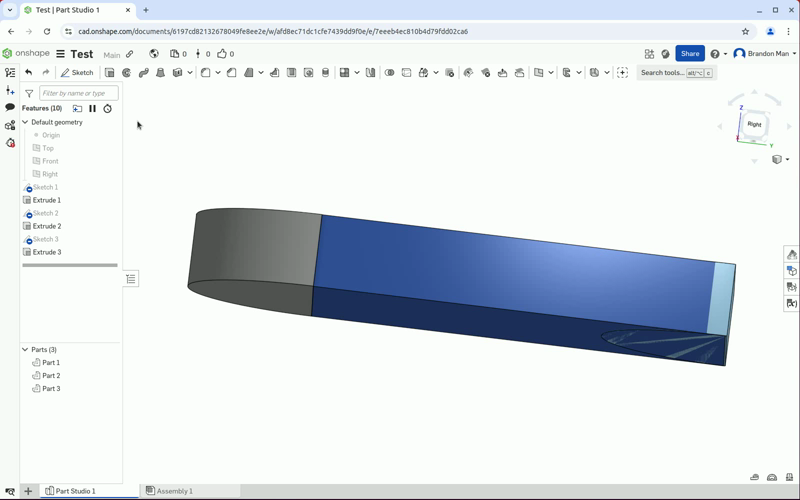
key(right, 3)
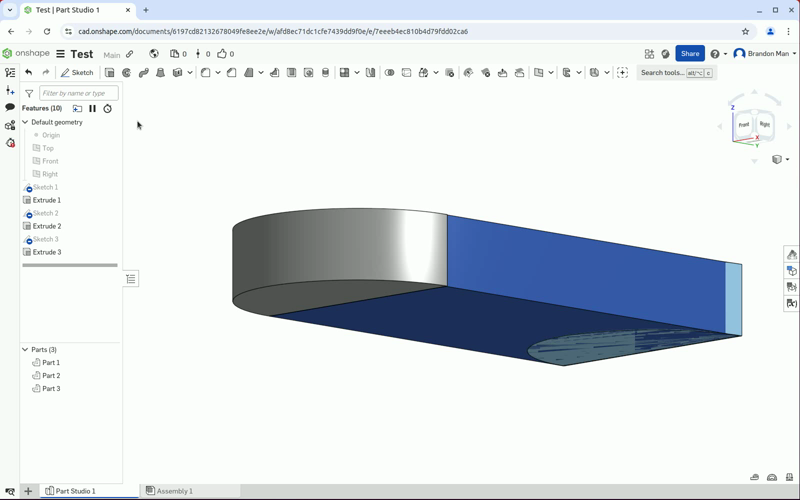
key(down, 3)
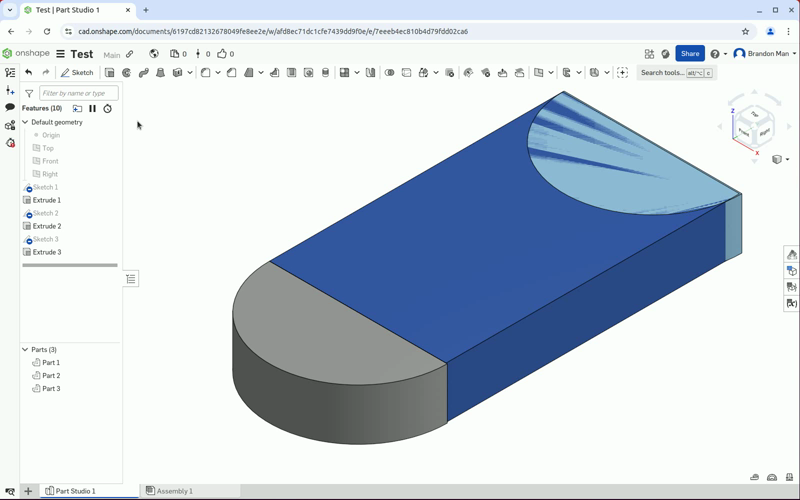
mouse_move(73, 189)
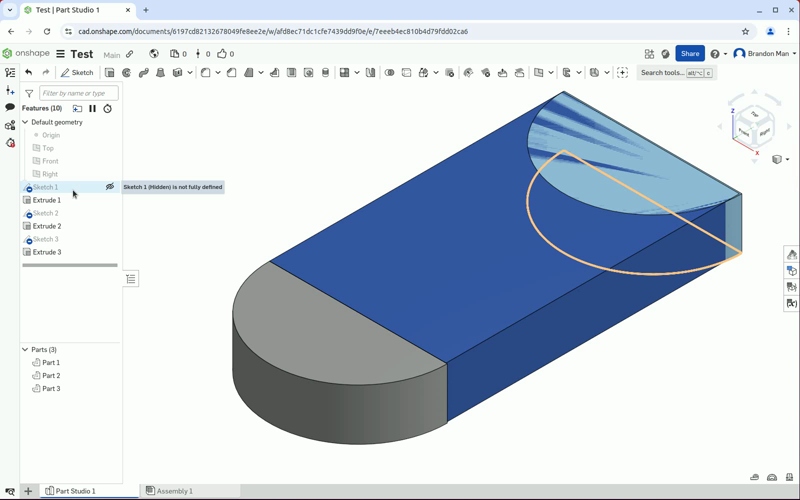
click(73, 189)